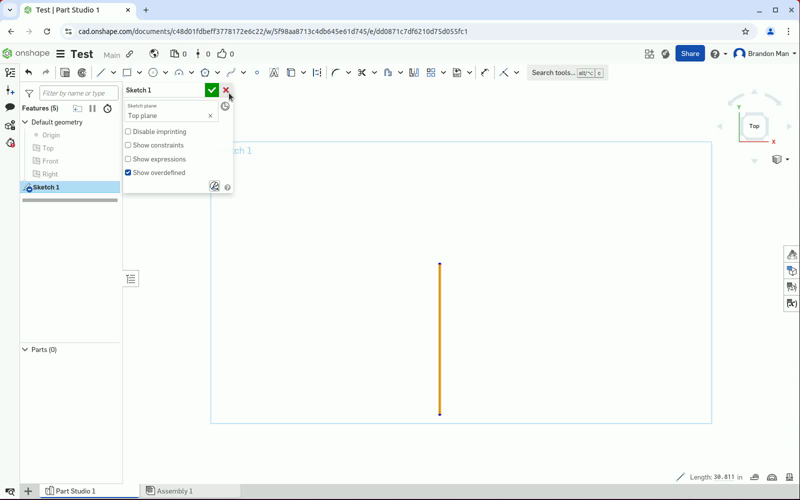
key(shift+h)
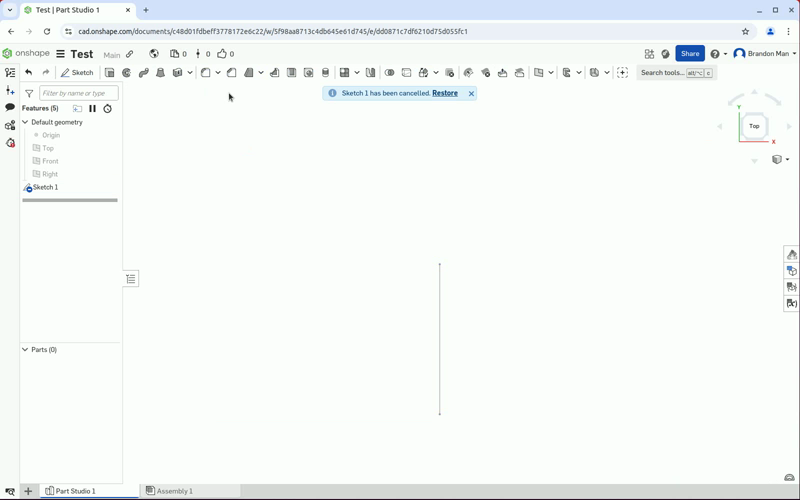
key(shift+s)
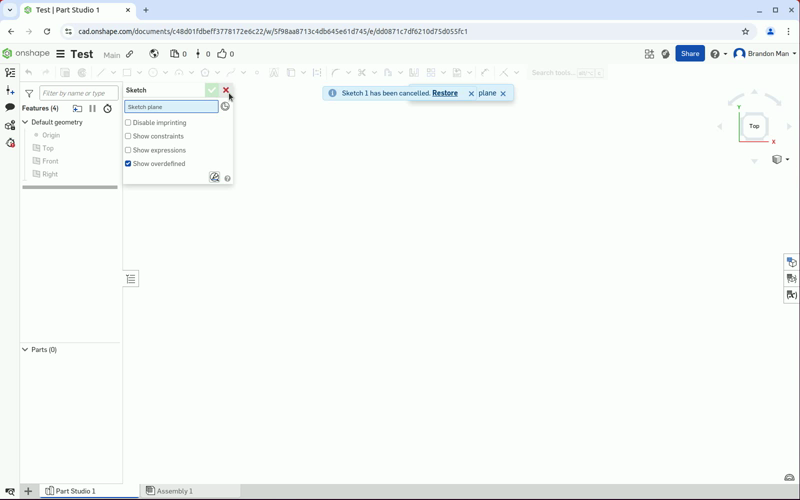
mouse_move(73, 150)
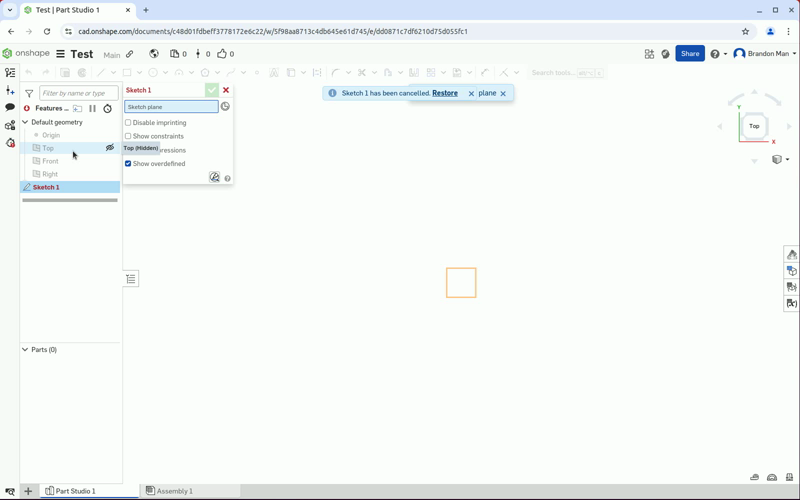
click(73, 150)
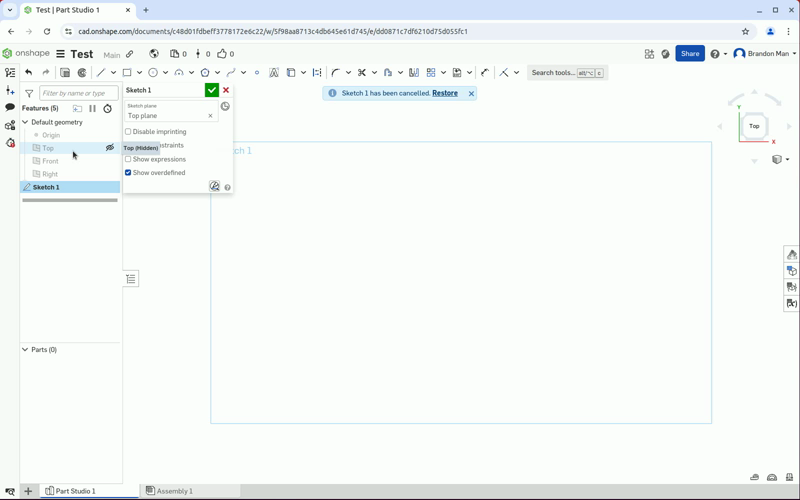
mouse_move(73, 352)
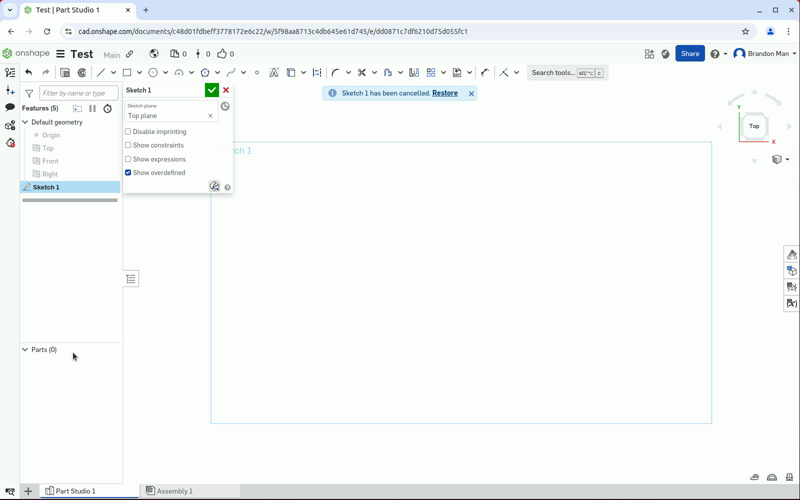
key(y)
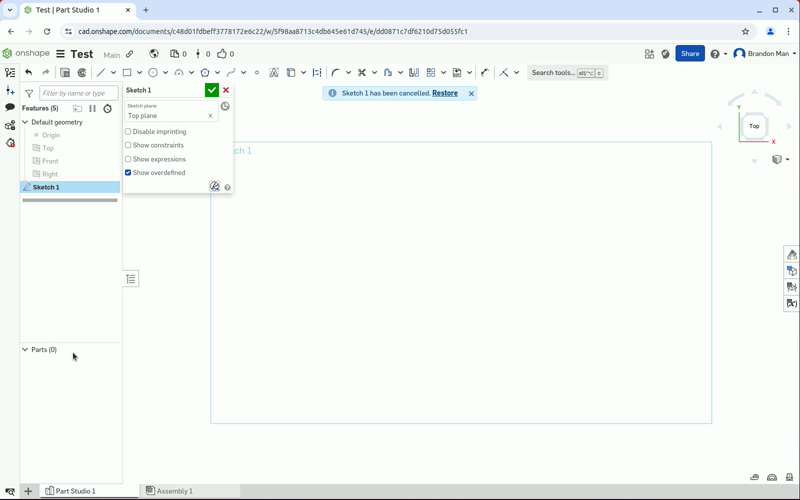
key(c)
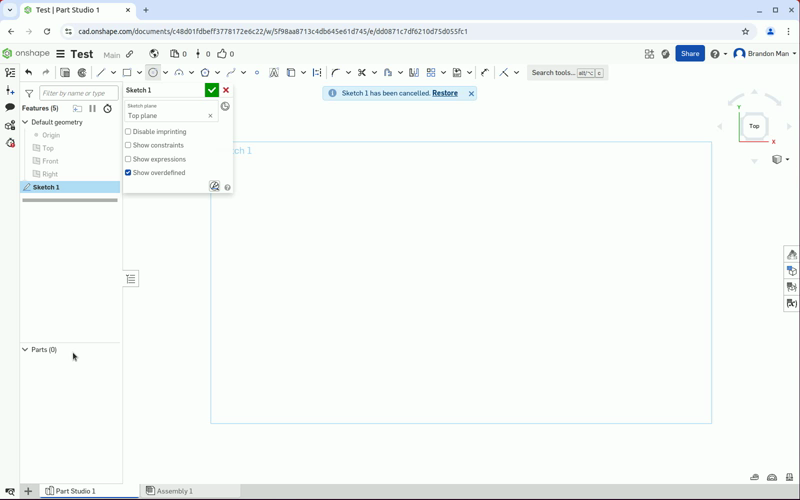
key_down(shift)
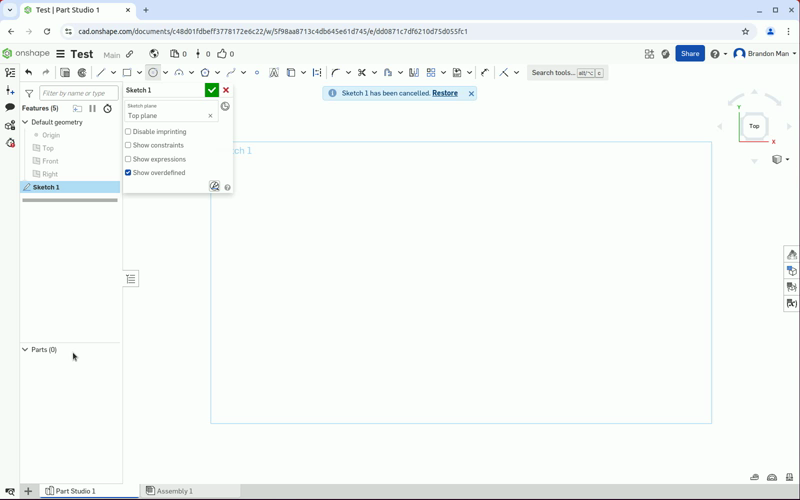
mouse_move(461, 282)
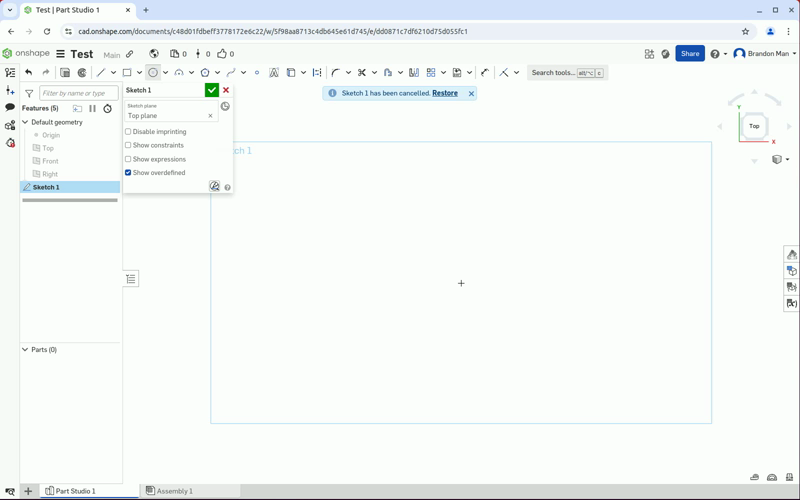
click(461, 282)
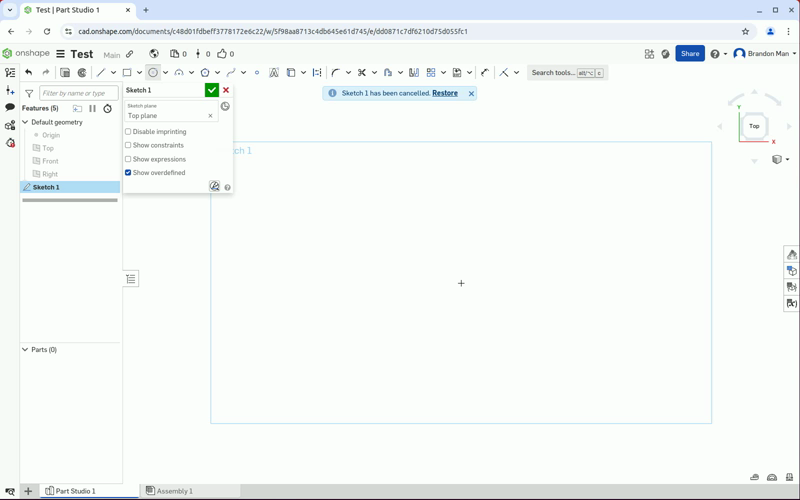
key_up(shift)
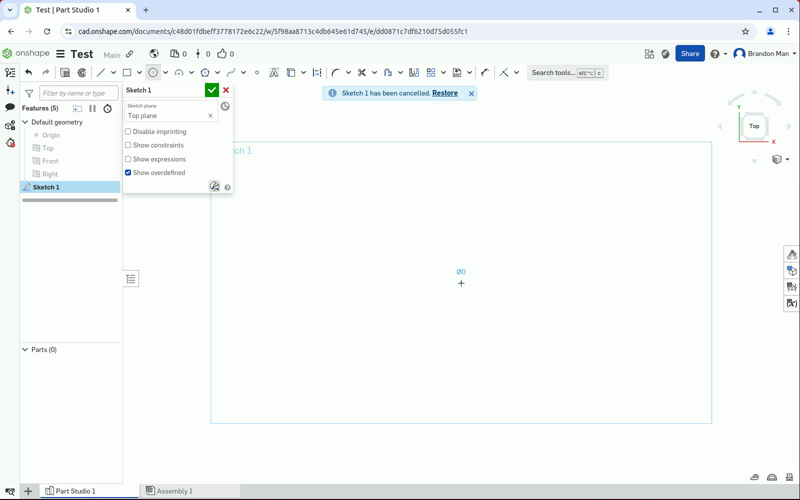
mouse_move(574, 282)
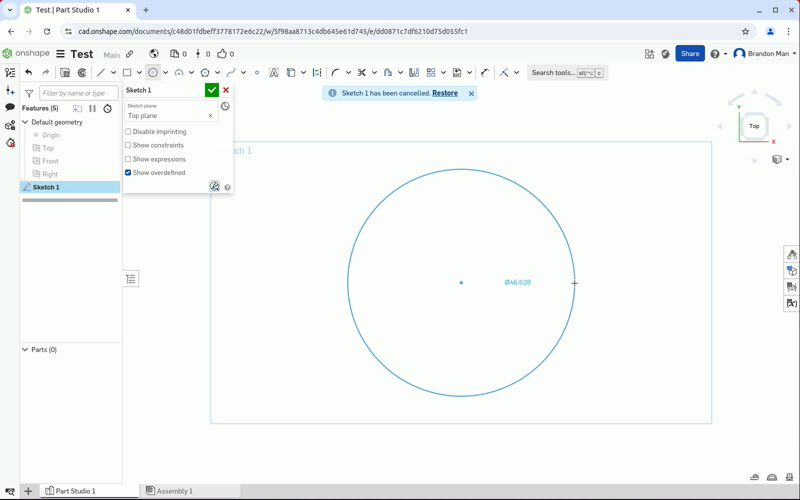
click(574, 282)
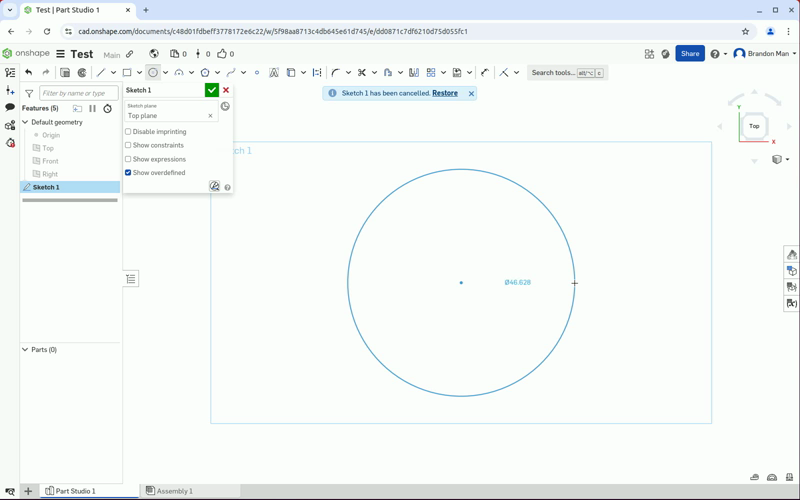
key(esc)
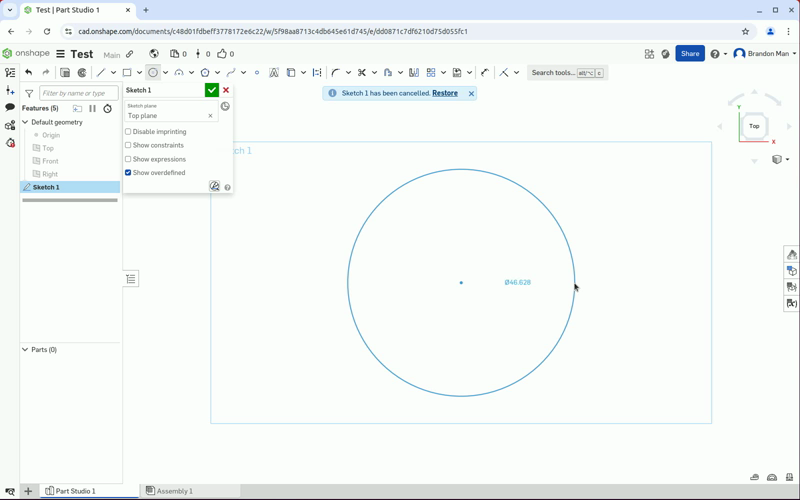
key(c)
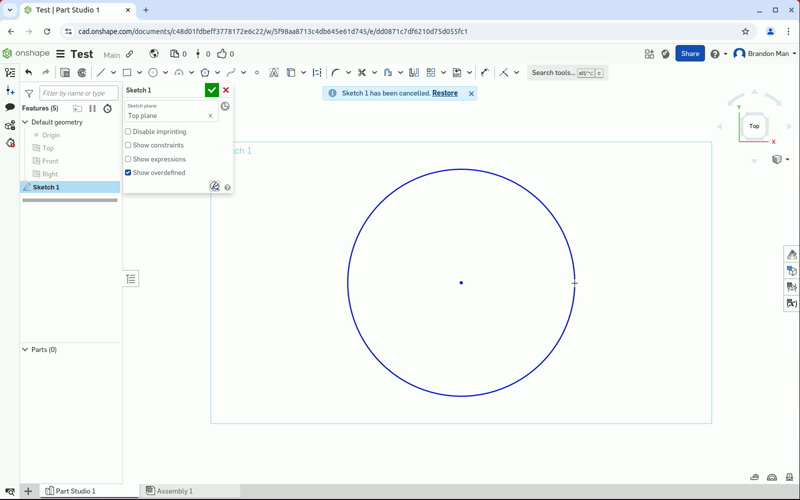
key_down(shift)
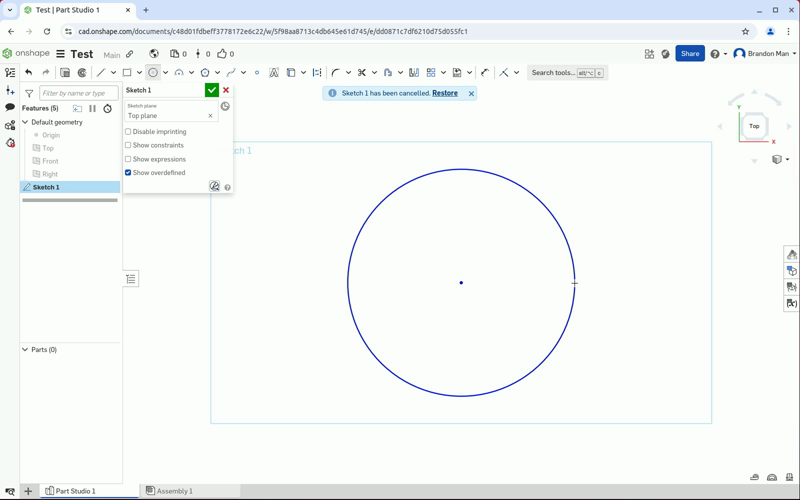
mouse_move(461, 282)
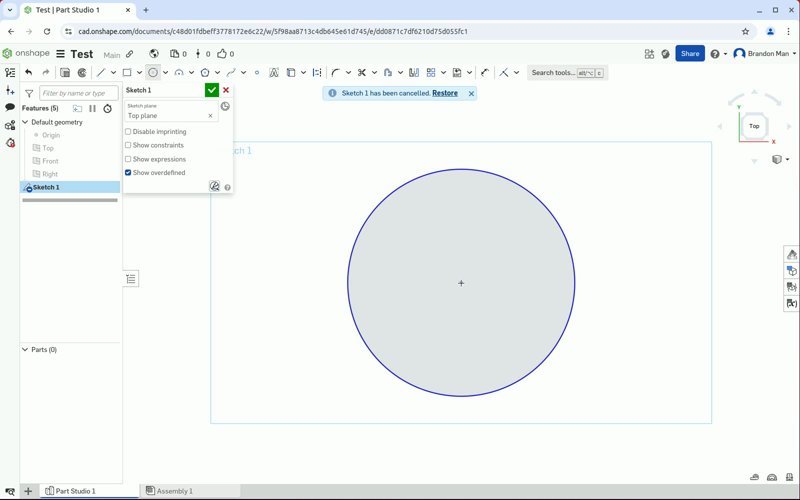
click(461, 282)
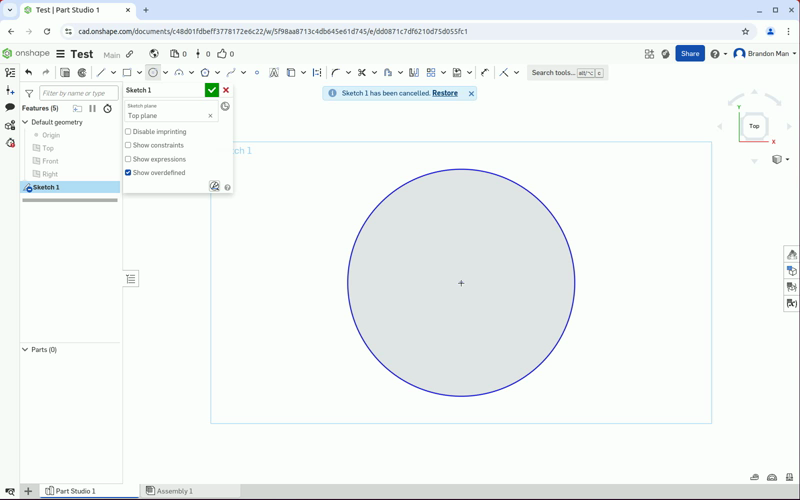
key_up(shift)
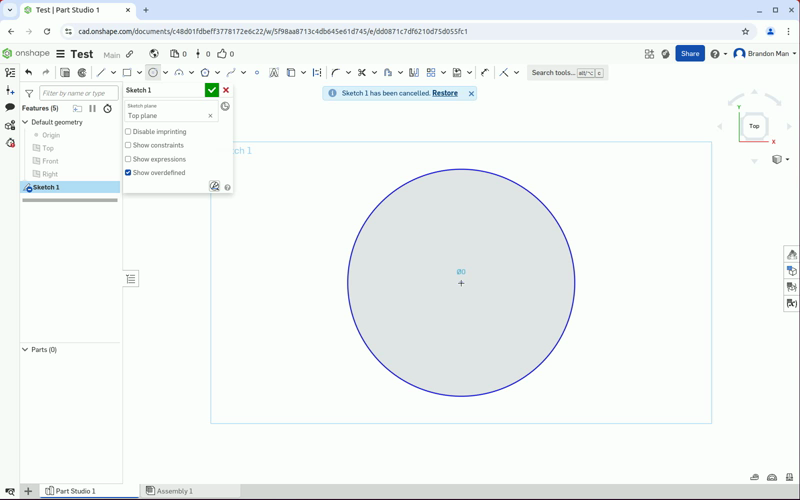
mouse_move(527, 282)
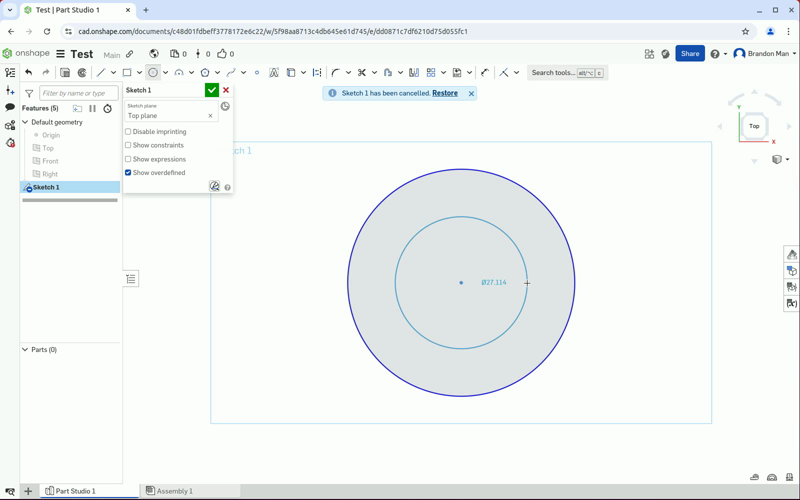
click(527, 282)
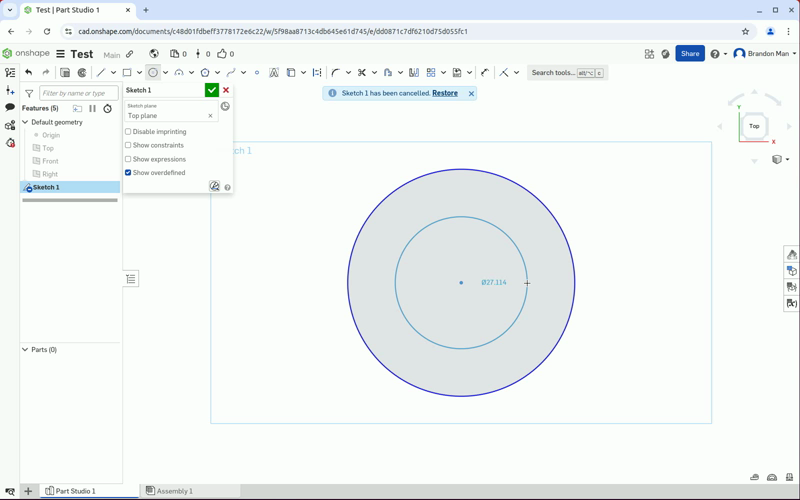
key(esc)
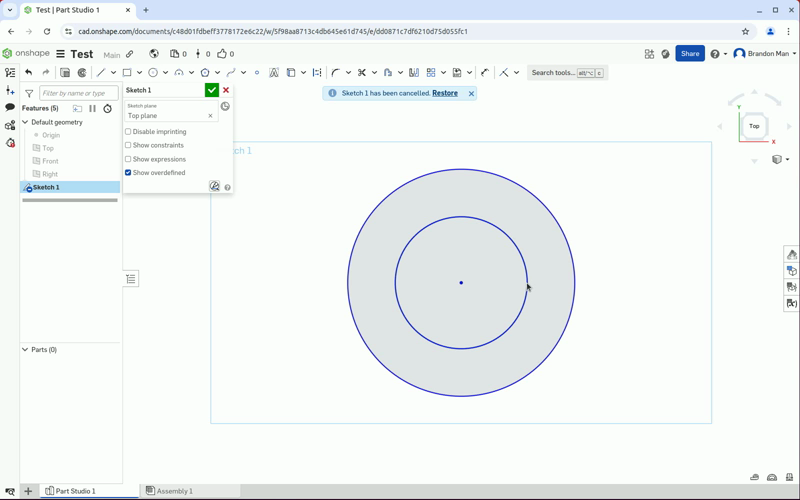
mouse_move(450, 372)
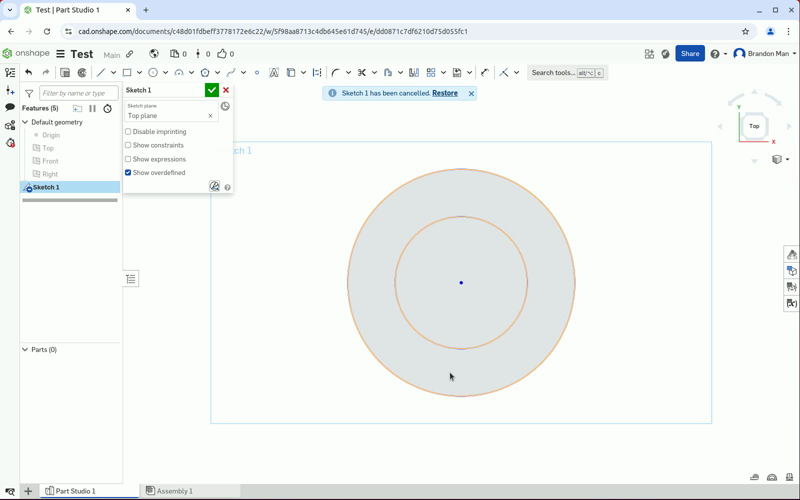
click(450, 372)
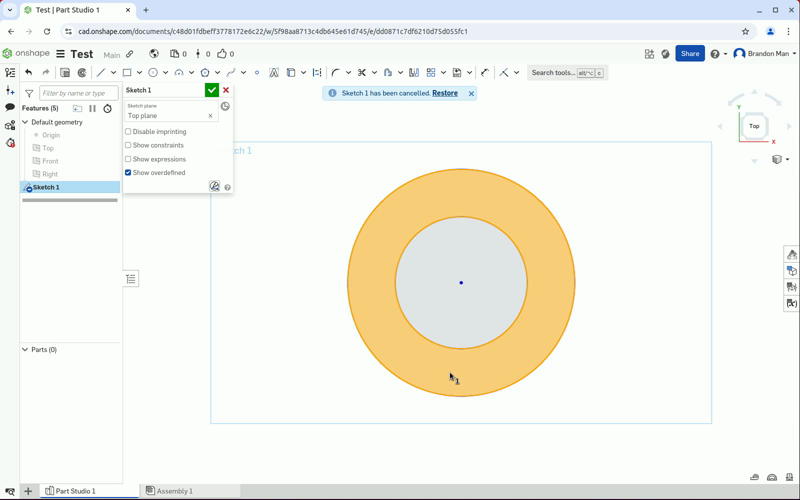
mouse_move(73, 352)
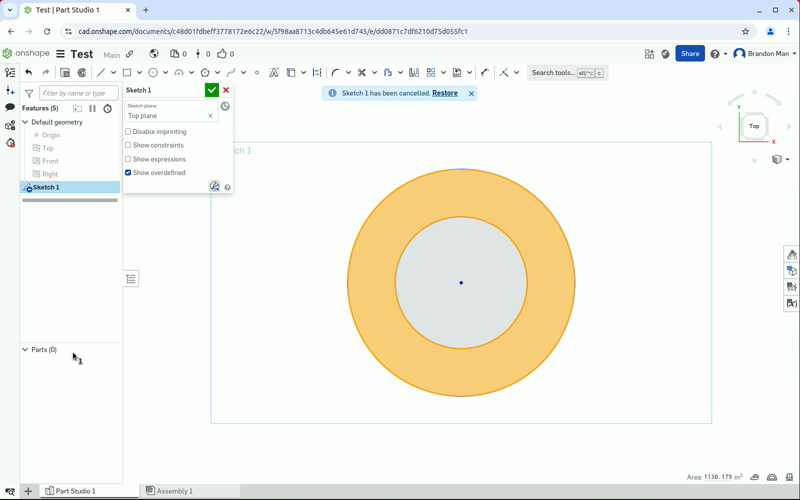
key(shift+y)
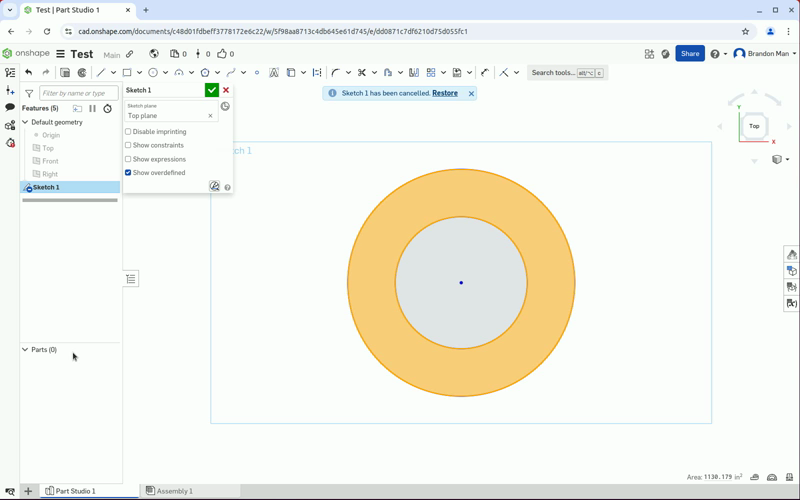
key(shift+e)
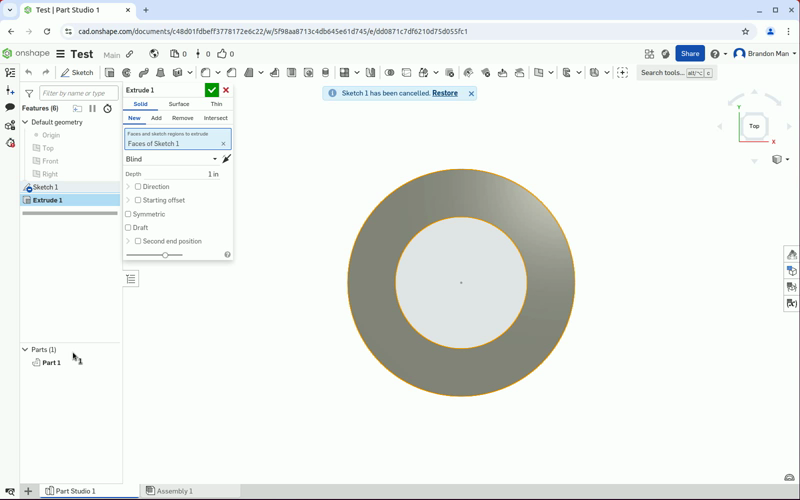
mouse_move(143, 106)
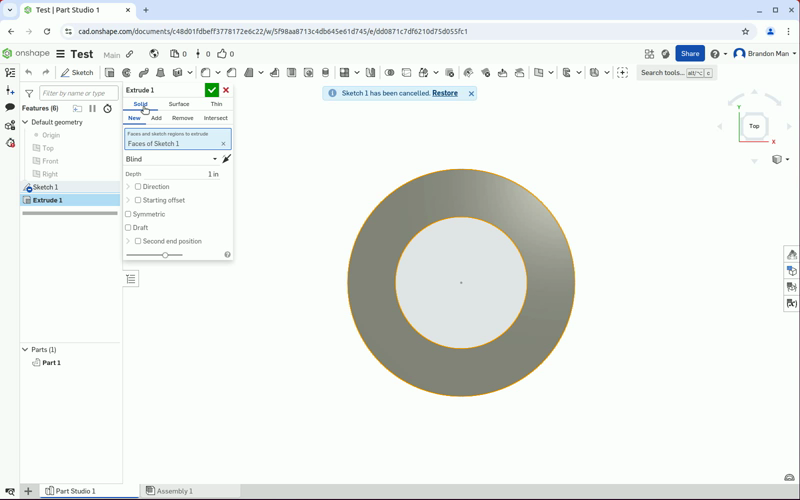
click(143, 106)
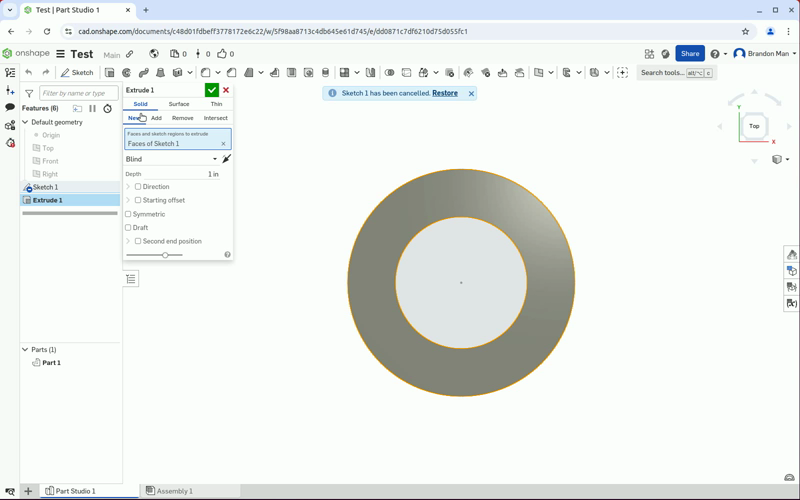
mouse_move(137, 120)
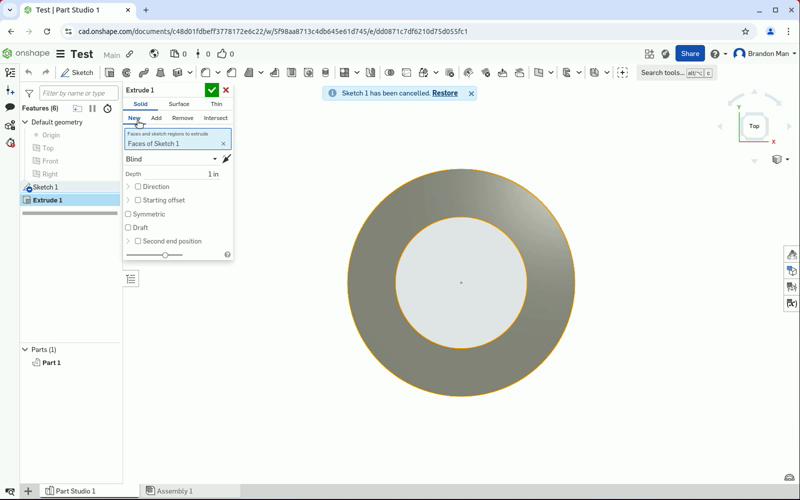
click(137, 120)
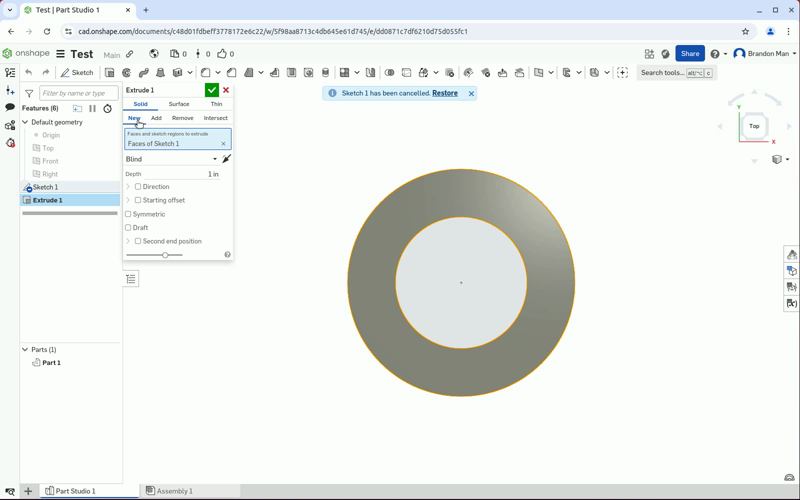
key(tab, 4)
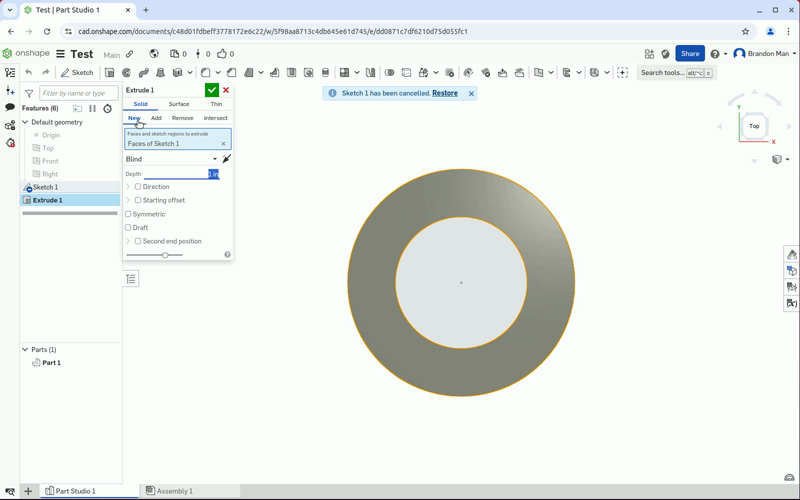
text(19.257)
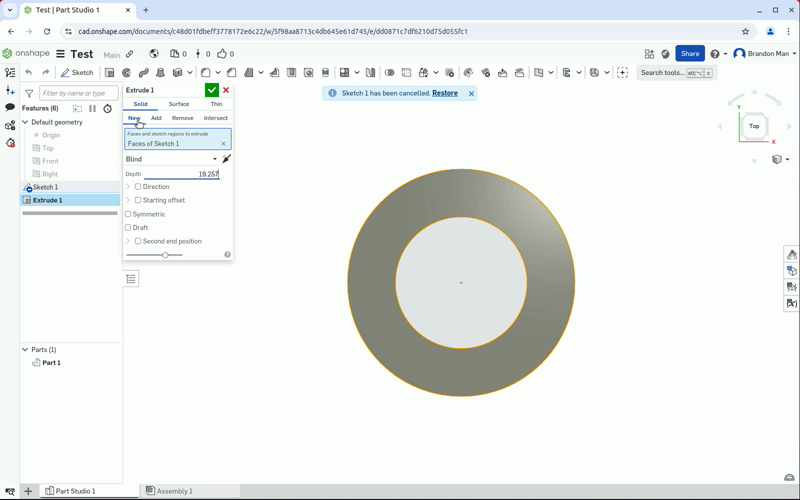
key(enter)
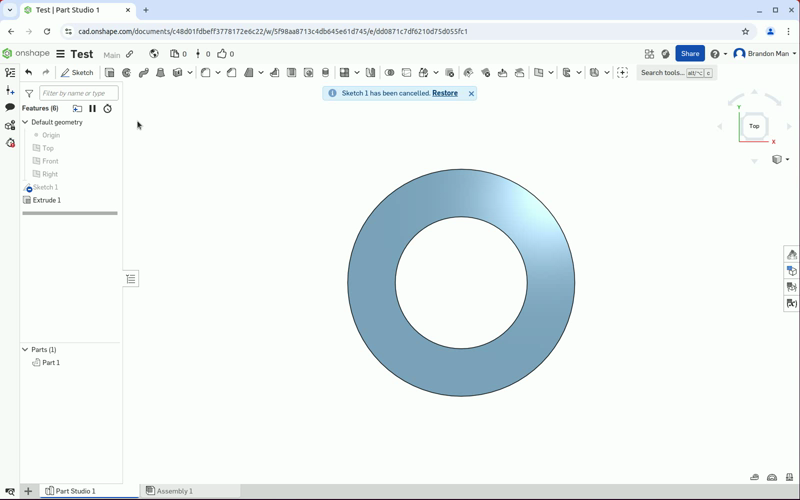
key(shift+h)
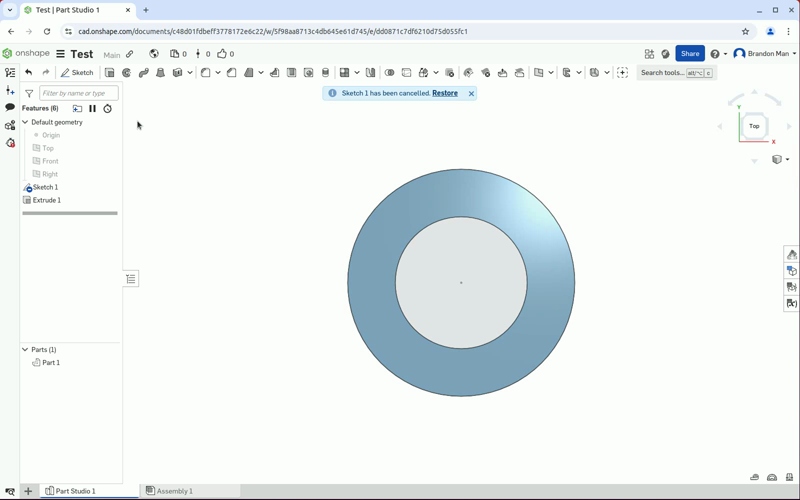
key(shift+h)
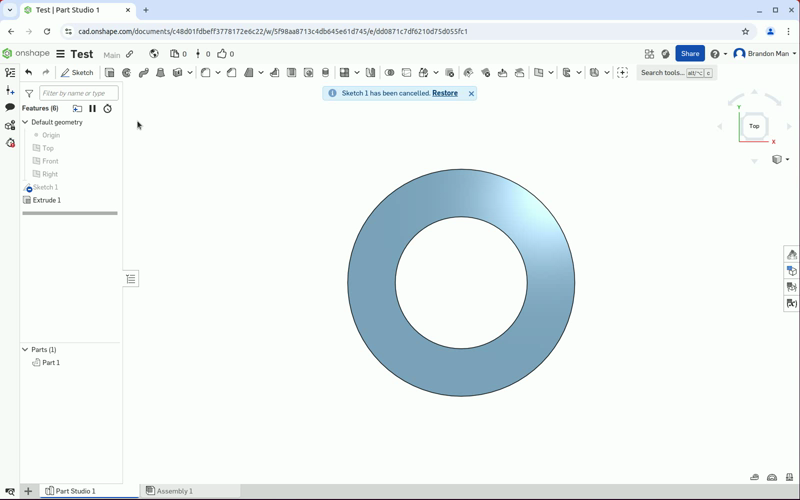
mouse_move(73, 189)
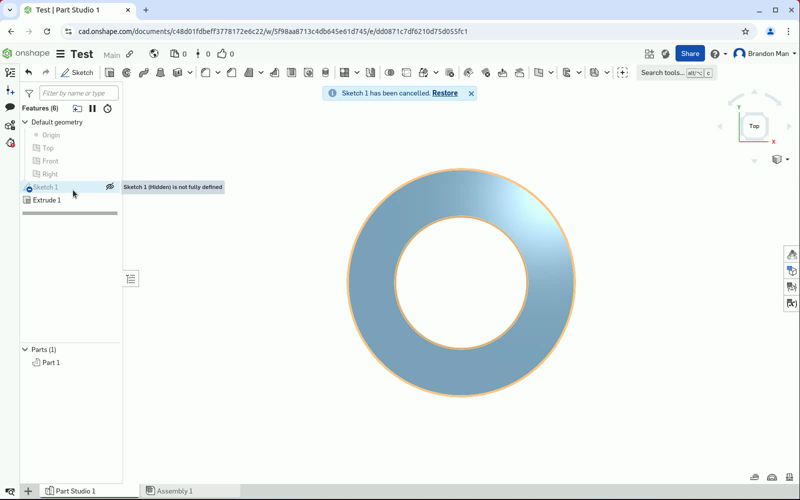
click(73, 189)
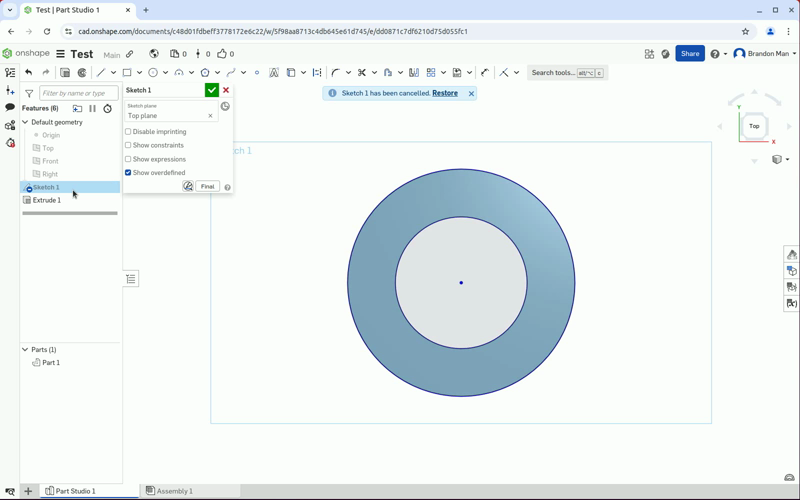
mouse_move(229, 92)
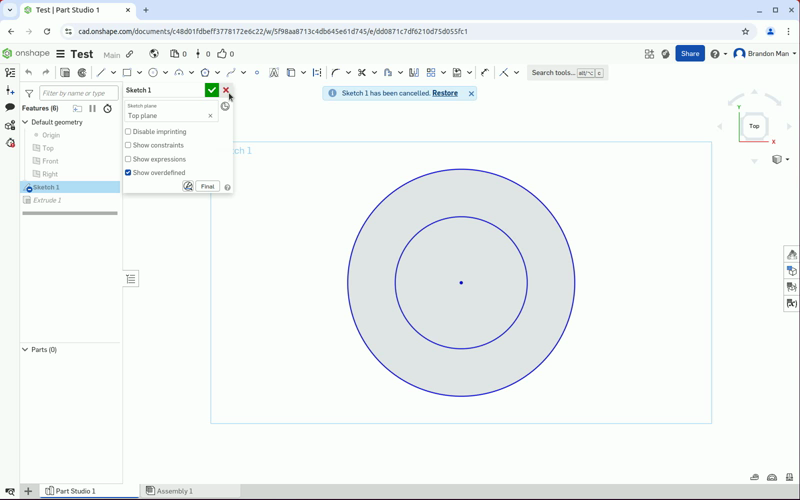
click(229, 92)
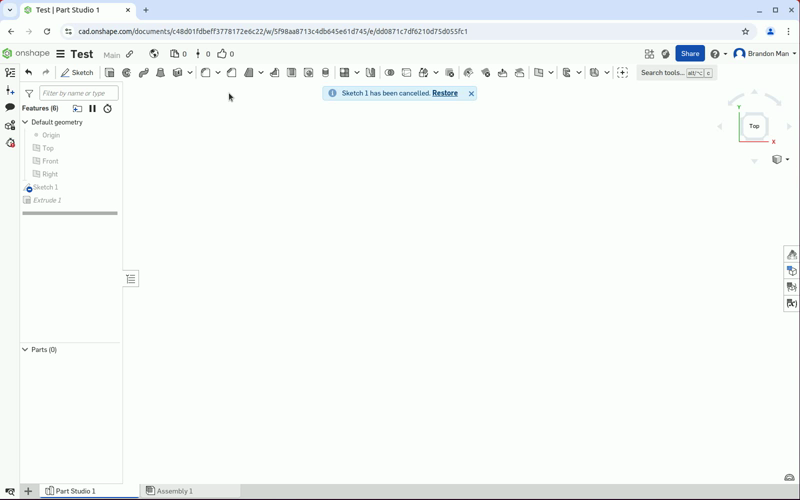
mouse_move(541, 75)
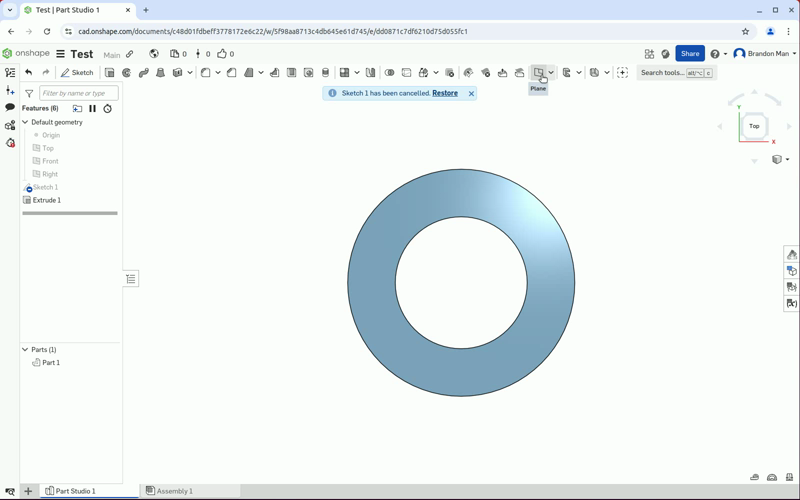
click(541, 75)
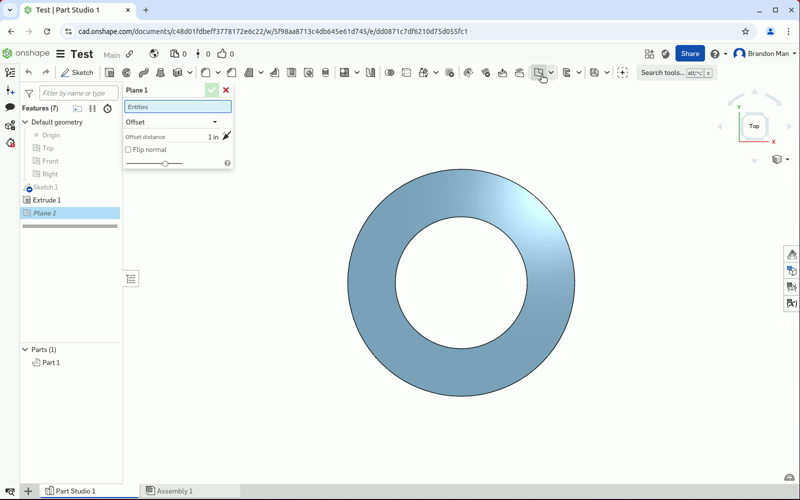
mouse_move(73, 150)
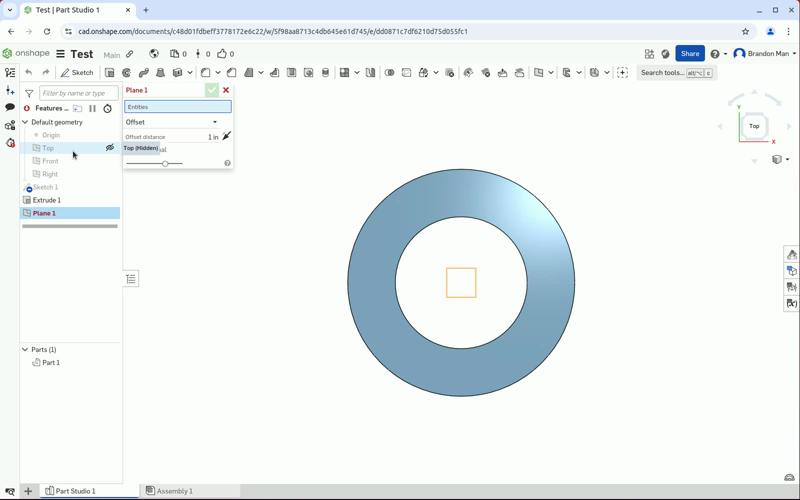
click(73, 150)
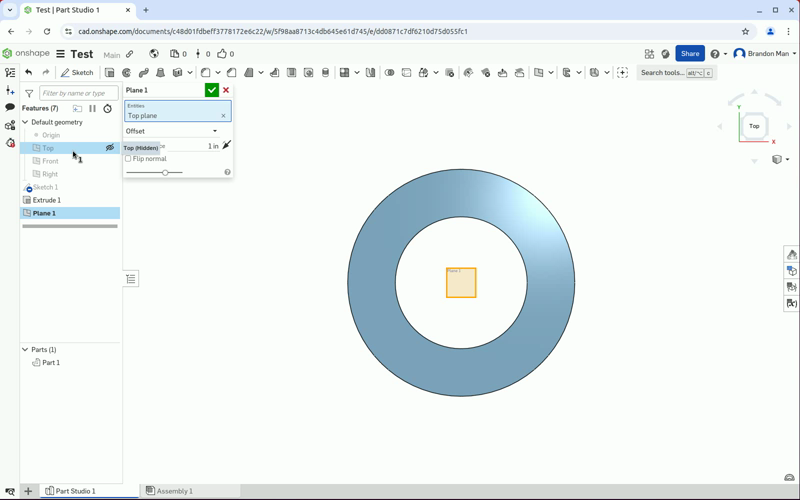
key(tab, 2)
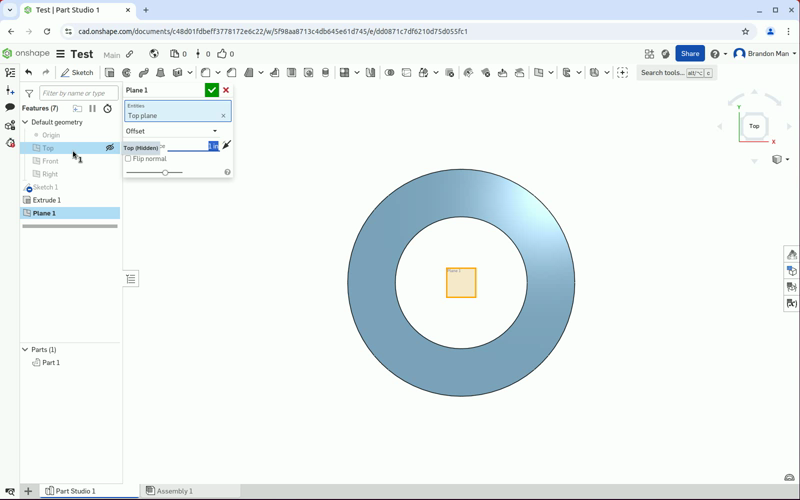
text(19.257)
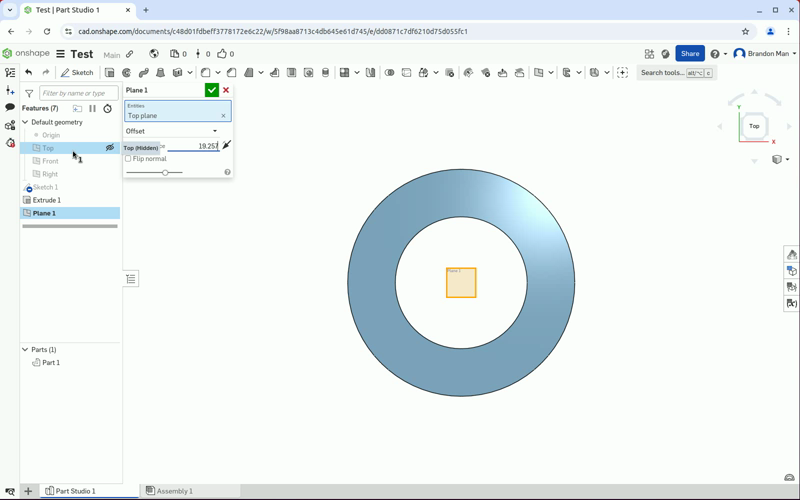
key(enter, 2)
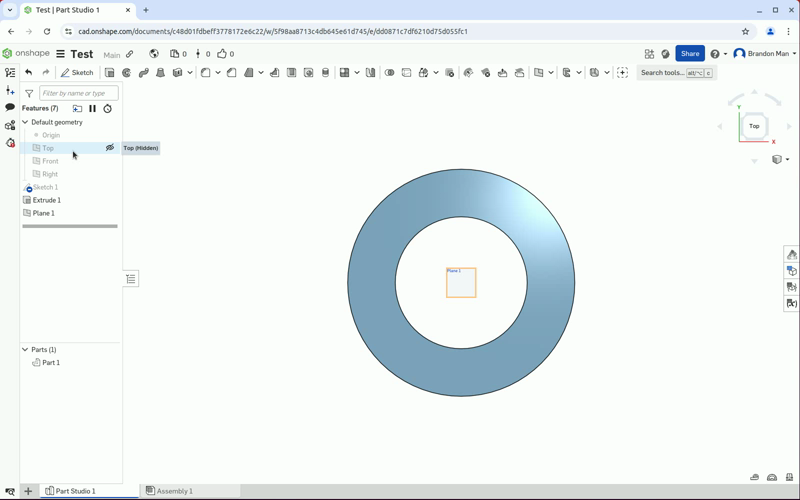
key(shift+s)
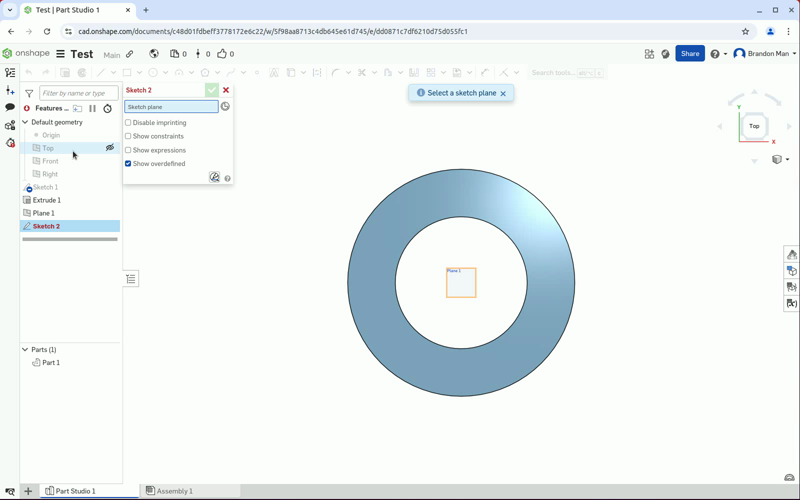
mouse_move(73, 215)
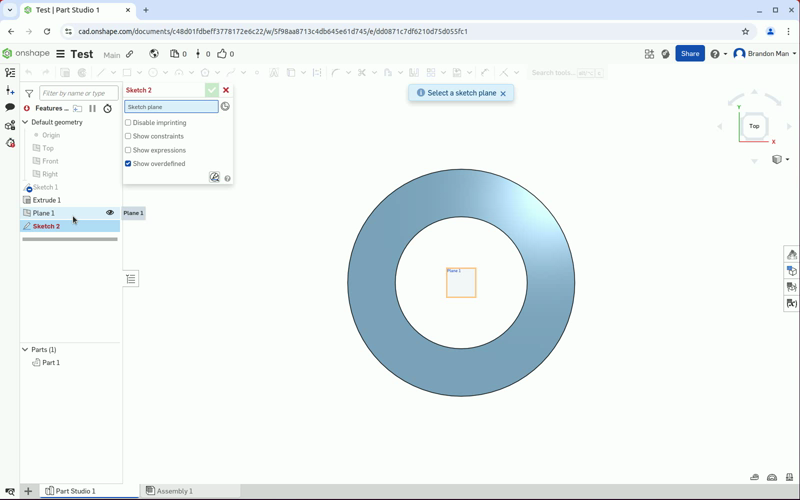
click(73, 215)
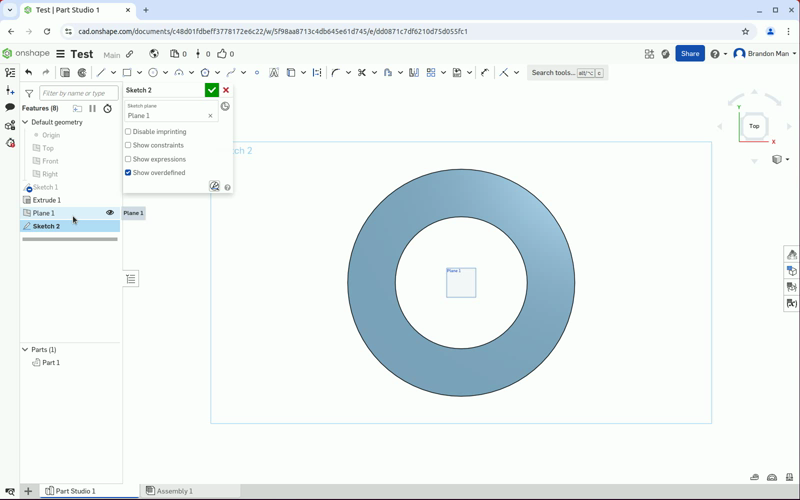
mouse_move(73, 352)
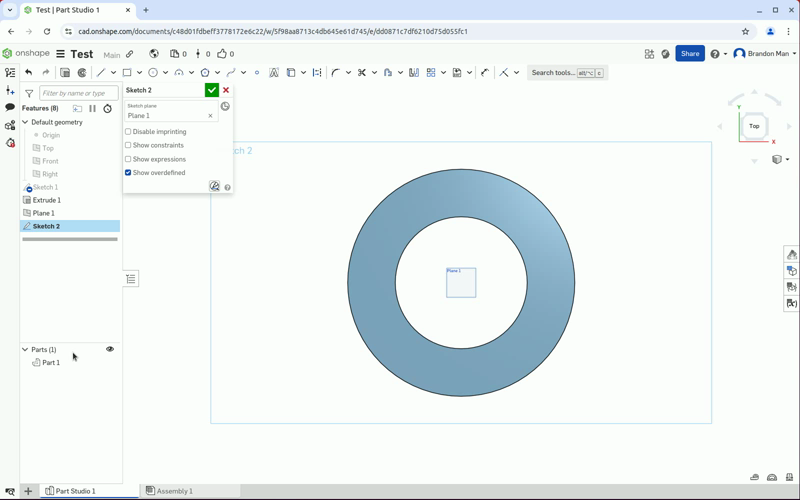
key(y)
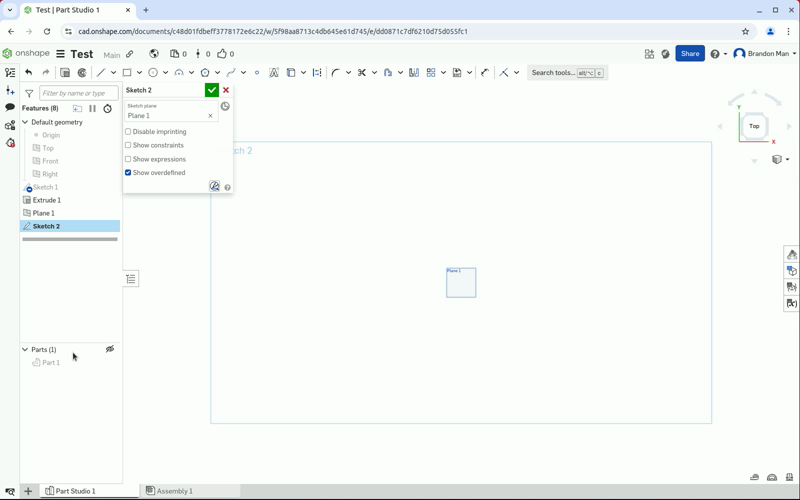
key(c)
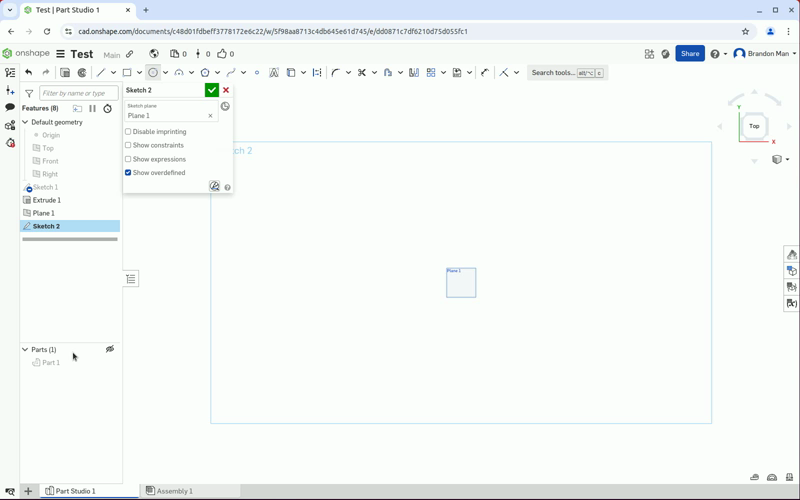
key_down(shift)
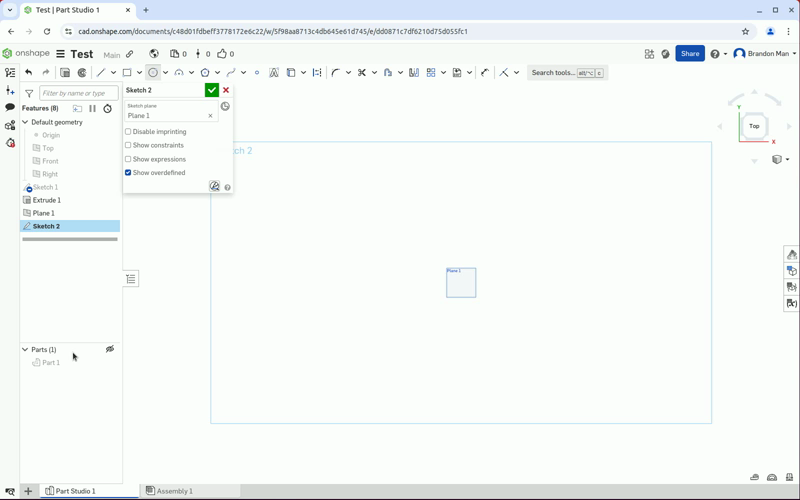
mouse_move(506, 205)
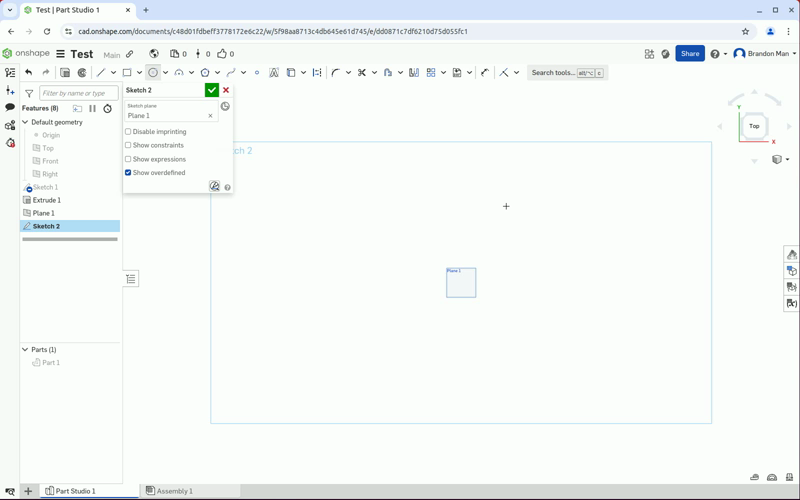
click(506, 205)
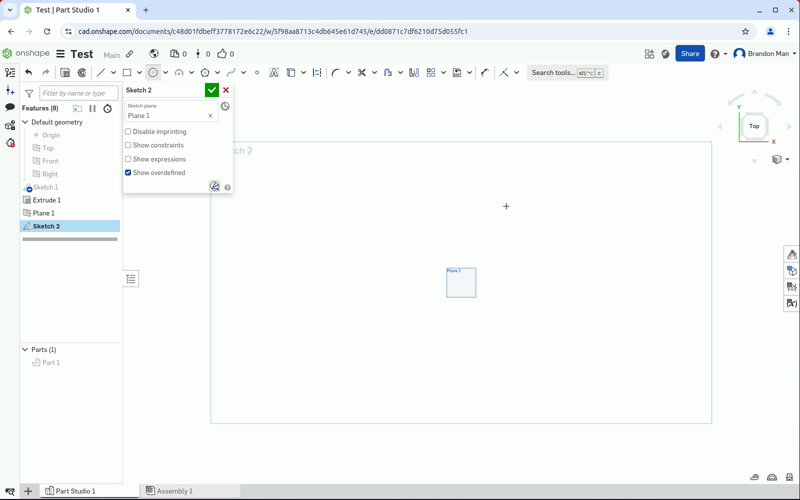
key_up(shift)
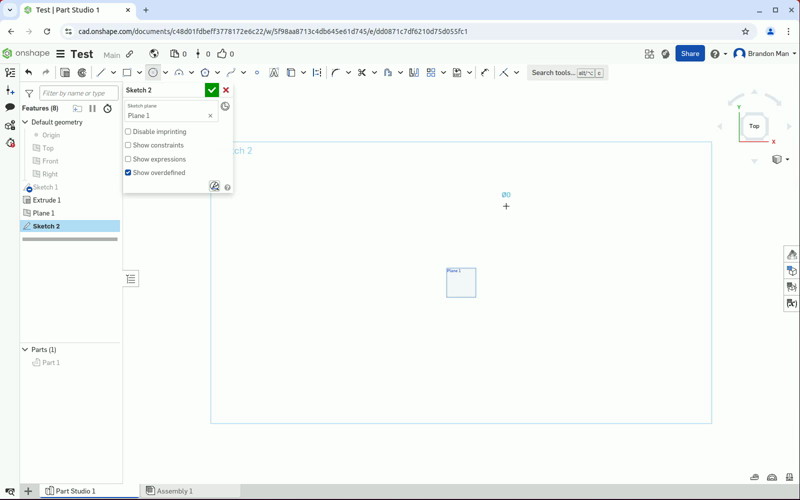
mouse_move(523, 205)
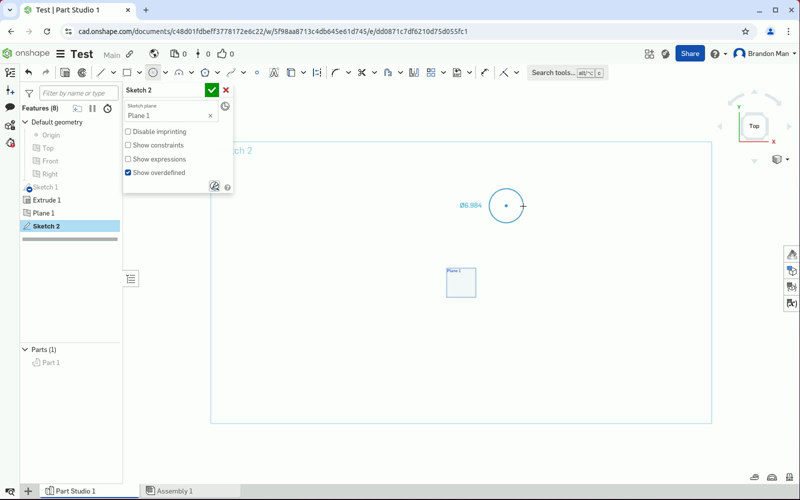
click(523, 205)
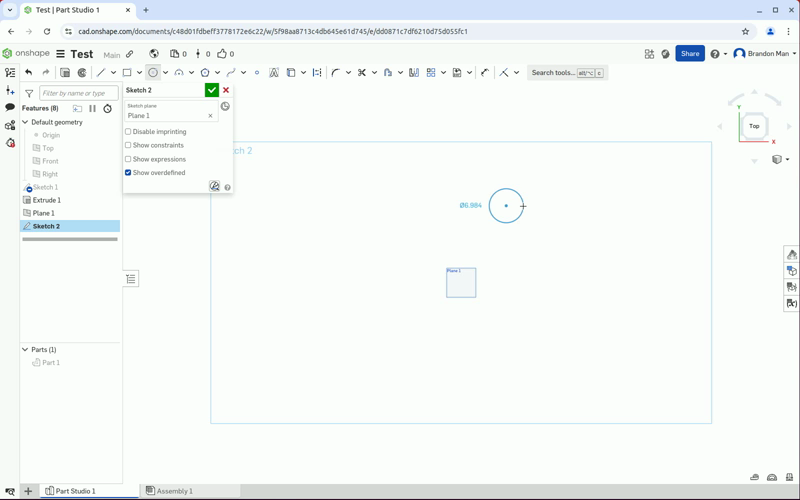
key(esc)
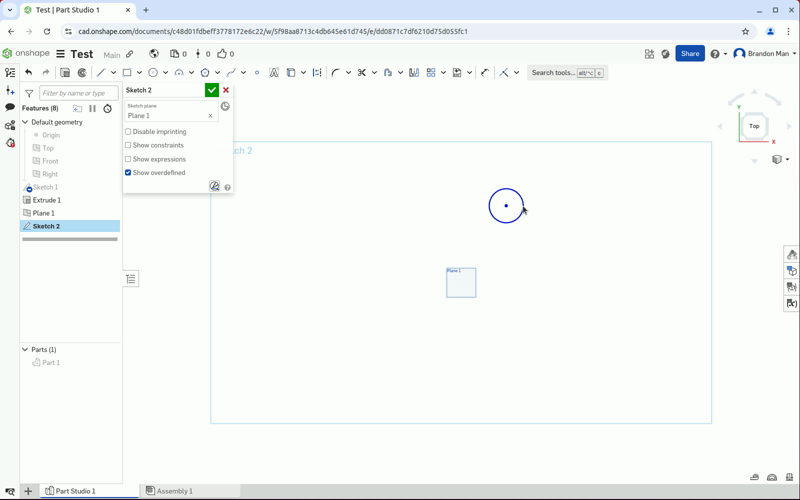
mouse_move(500, 191)
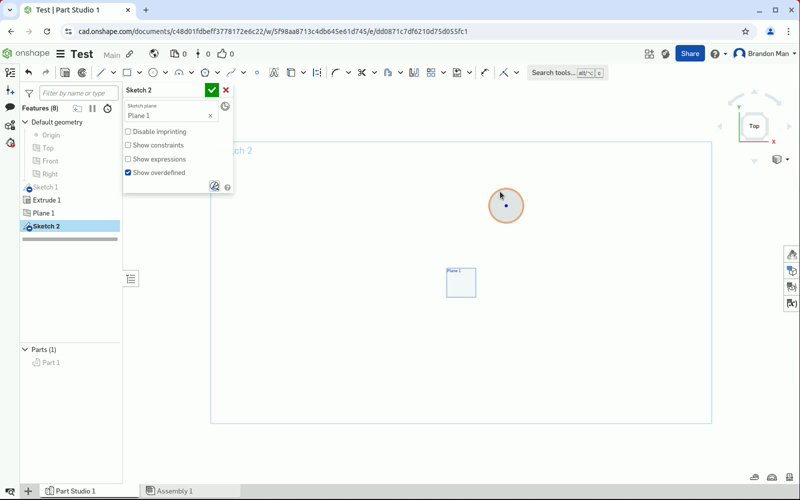
scroll(6)
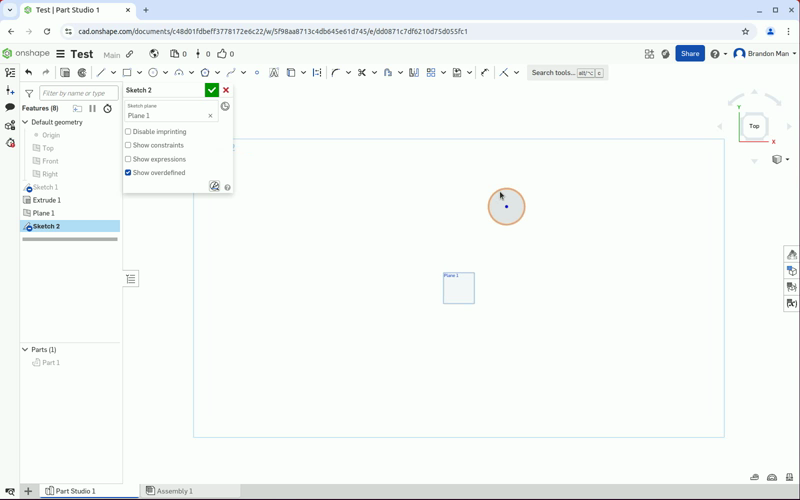
scroll(6)
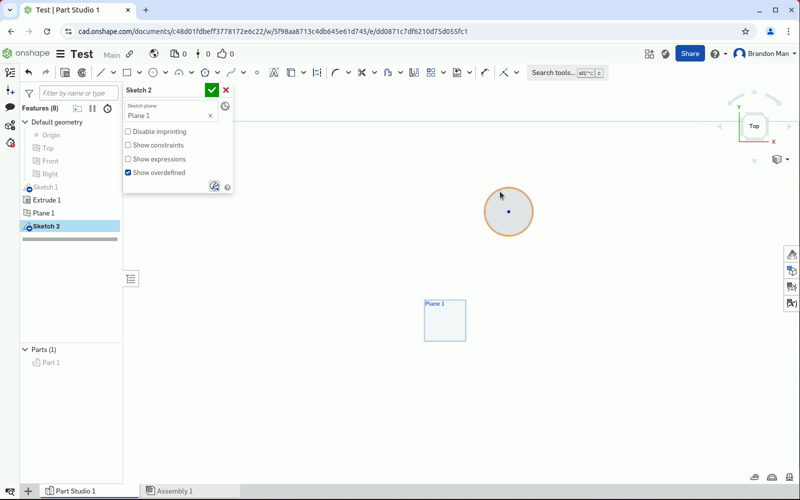
scroll(6)
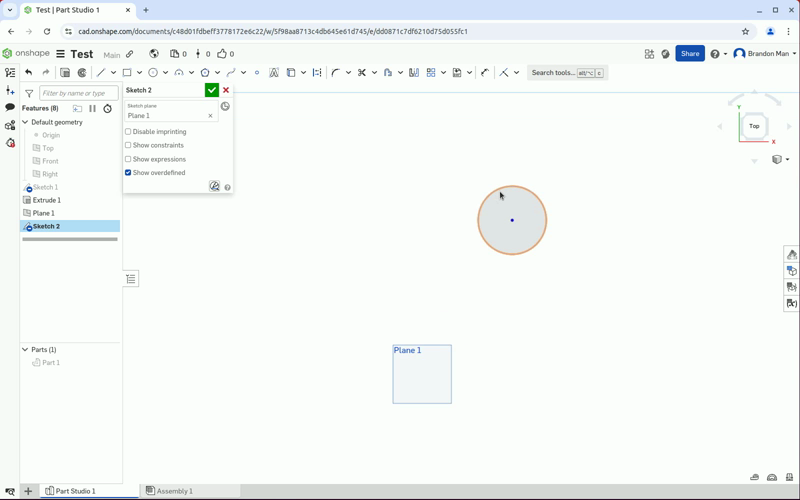
scroll(6)
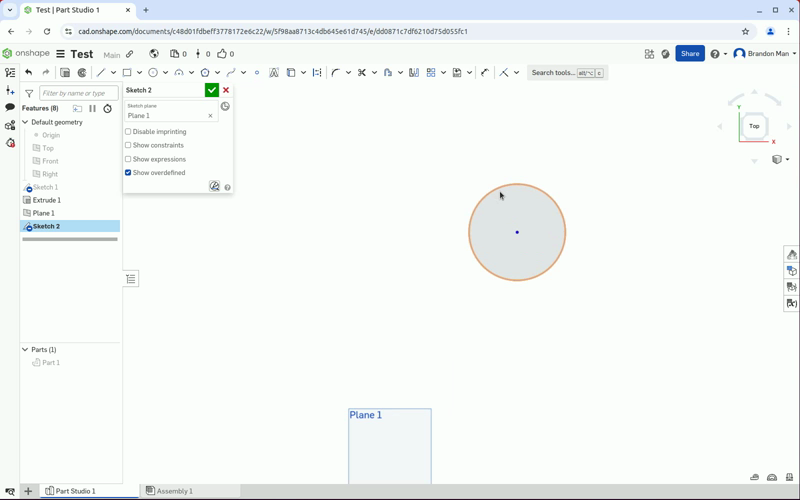
scroll(6)
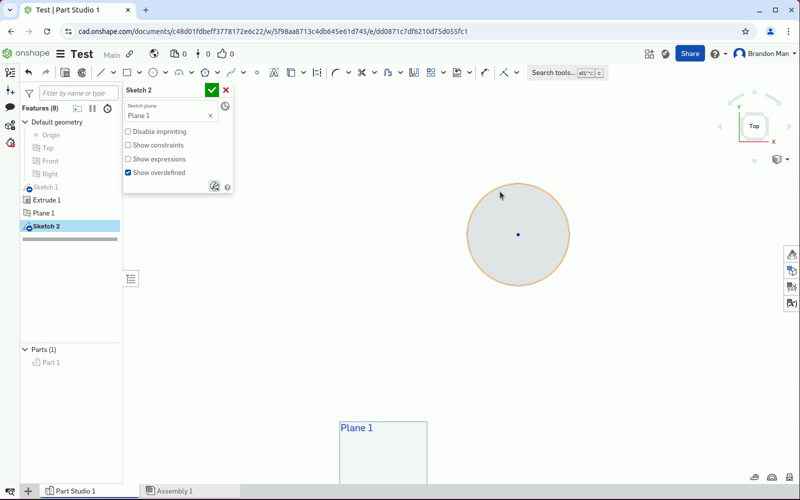
scroll(6)
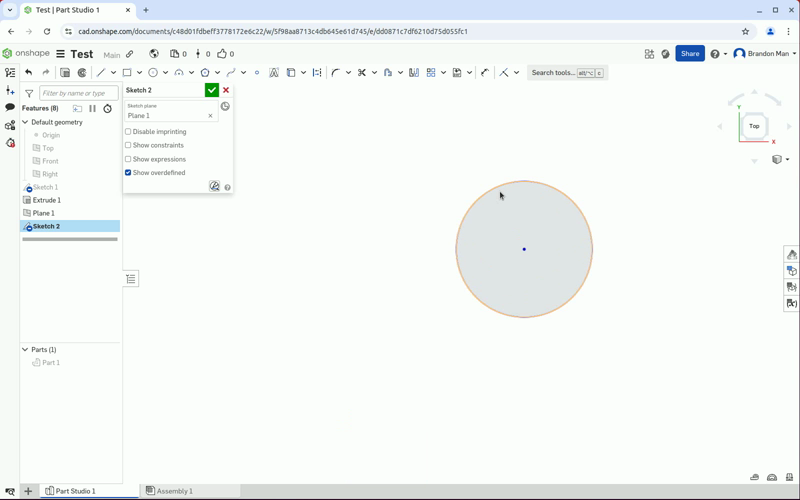
scroll(6)
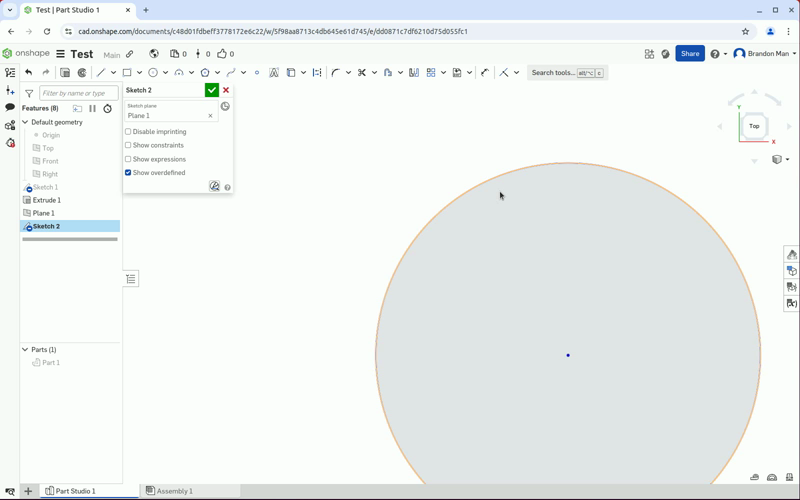
click(500, 191)
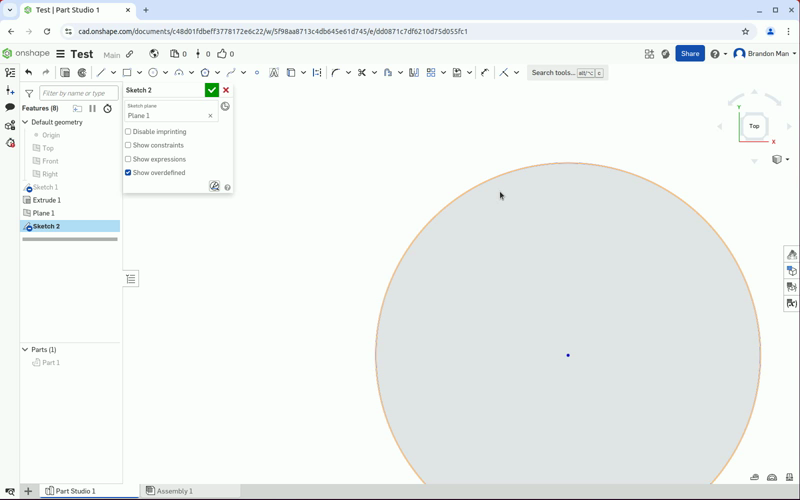
scroll(-6)
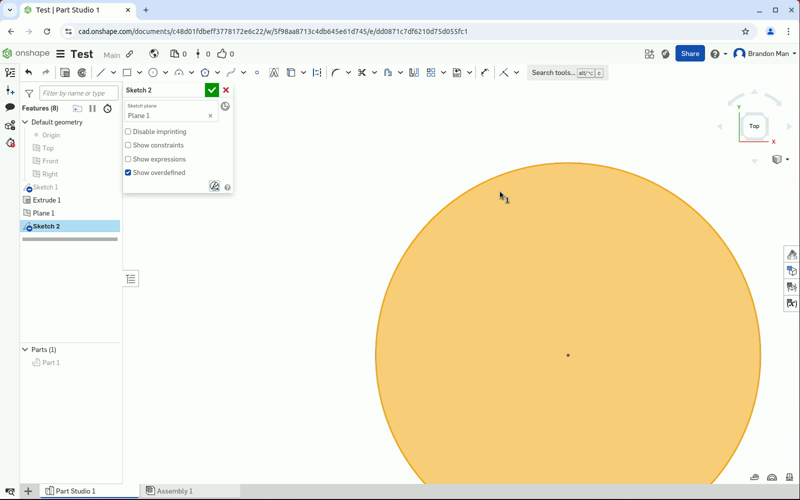
scroll(-6)
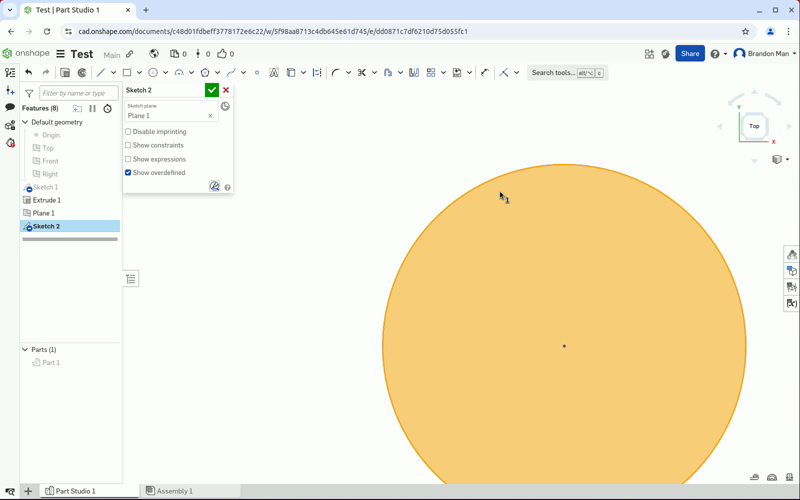
scroll(-6)
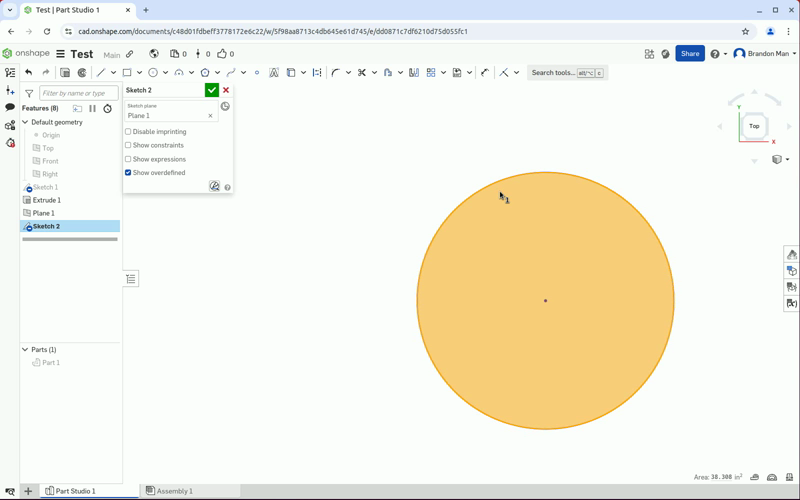
scroll(-6)
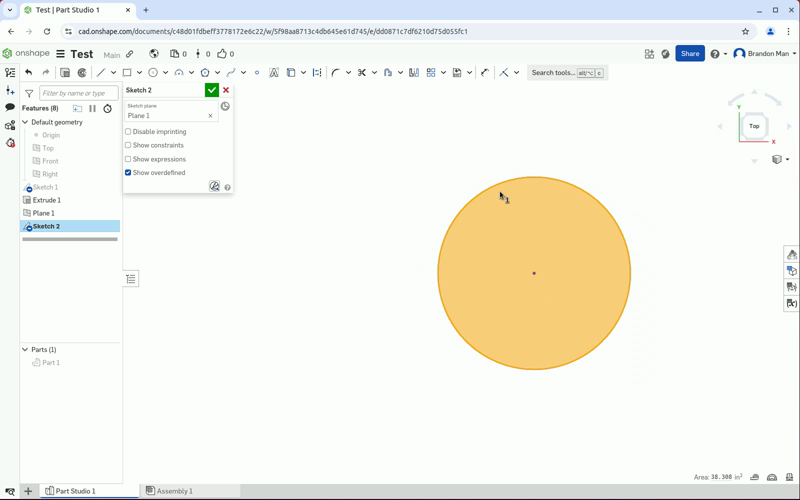
scroll(-6)
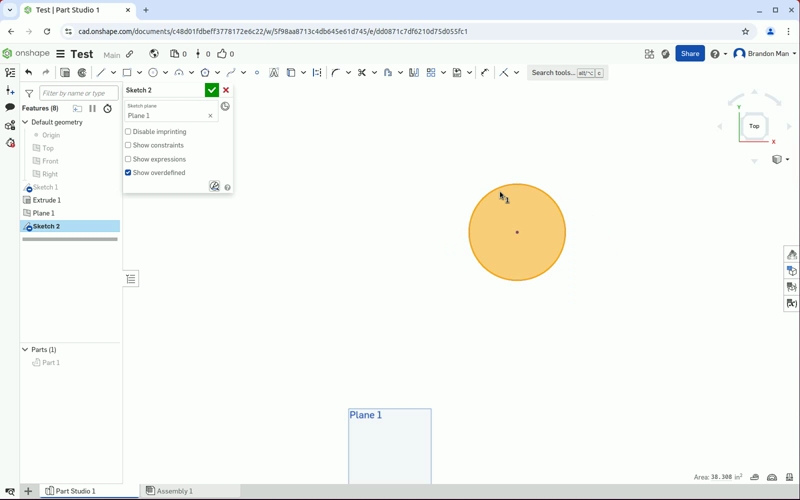
scroll(-6)
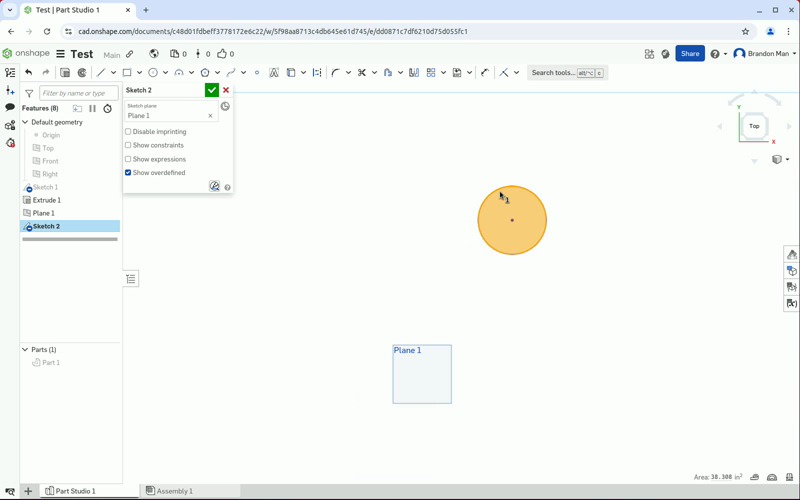
scroll(-6)
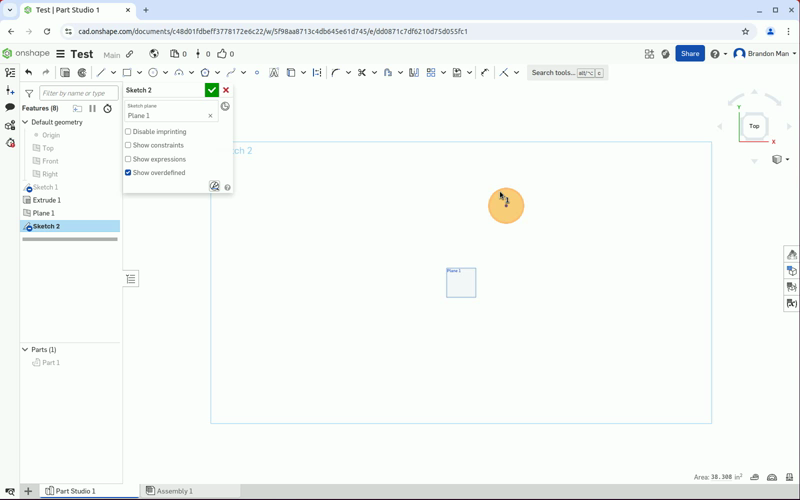
mouse_move(73, 352)
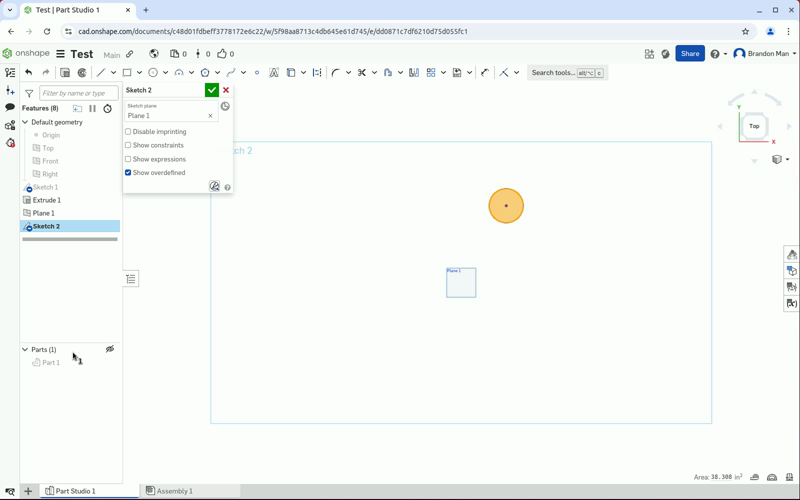
key(shift+y)
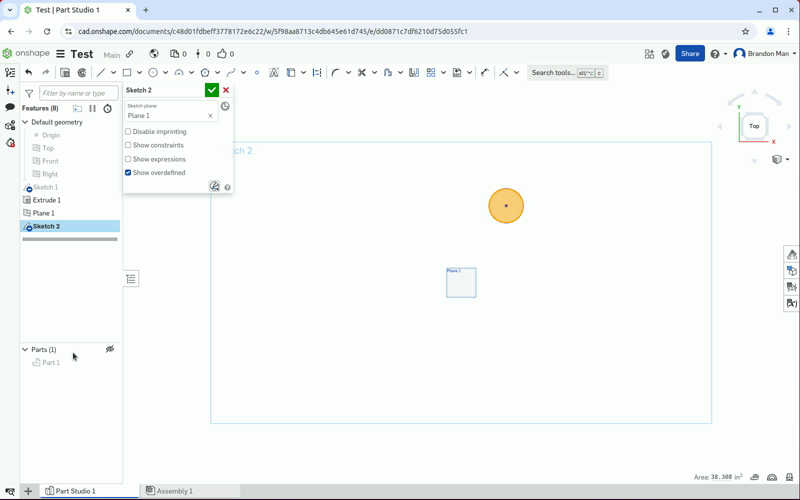
key(shift+e)
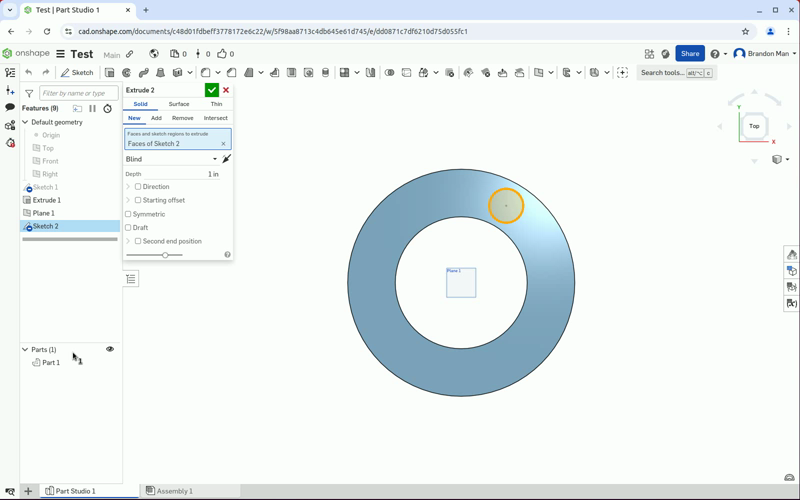
mouse_move(143, 106)
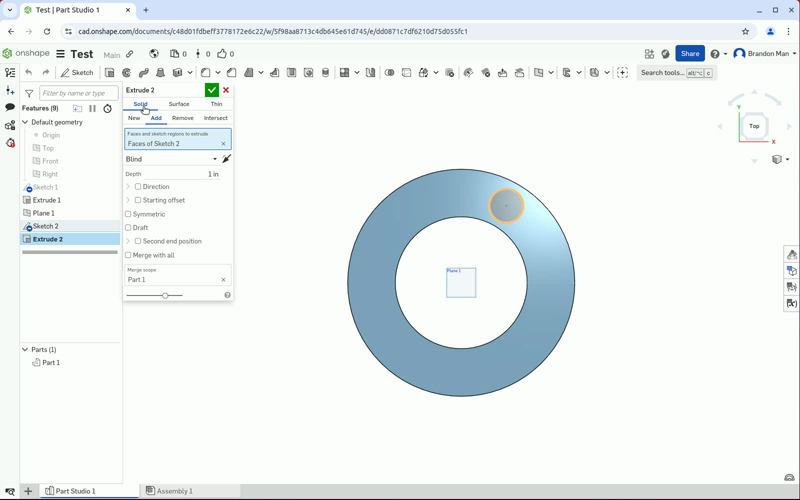
click(143, 106)
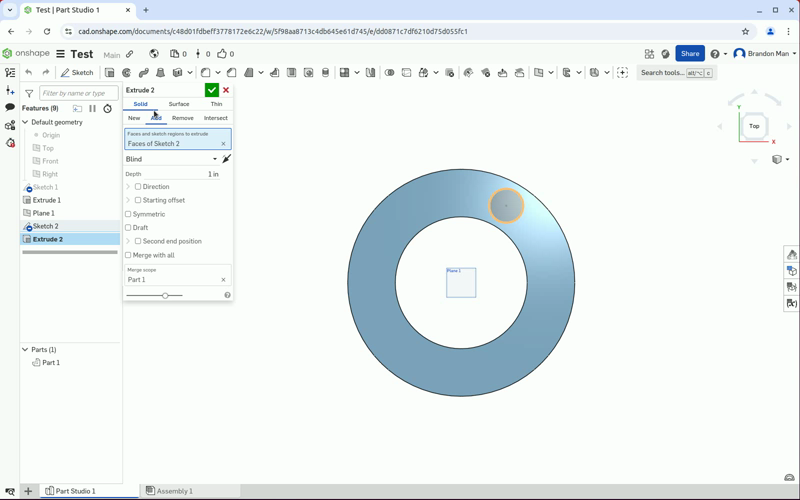
mouse_move(186, 120)
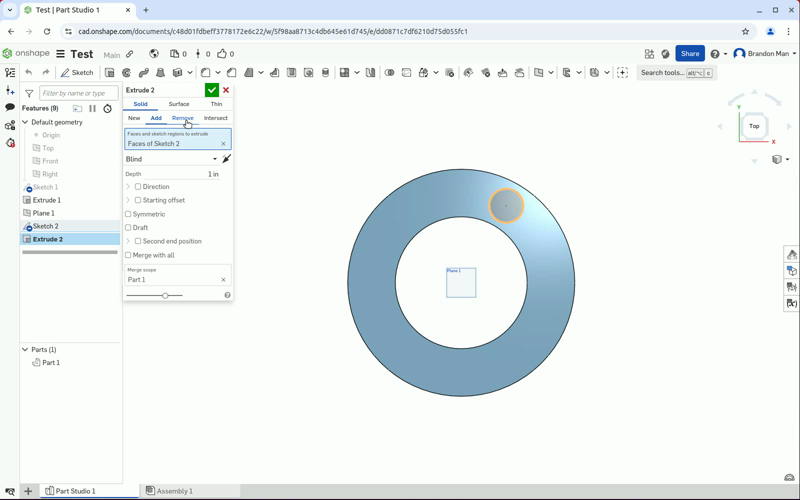
click(186, 120)
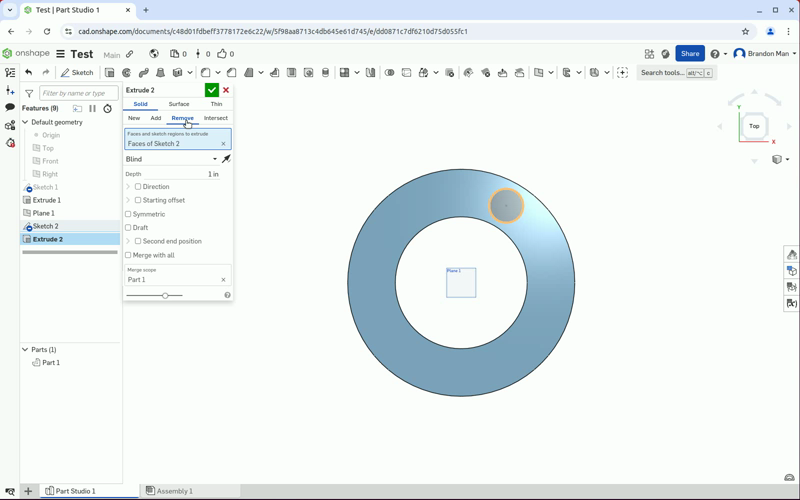
key(tab, 4)
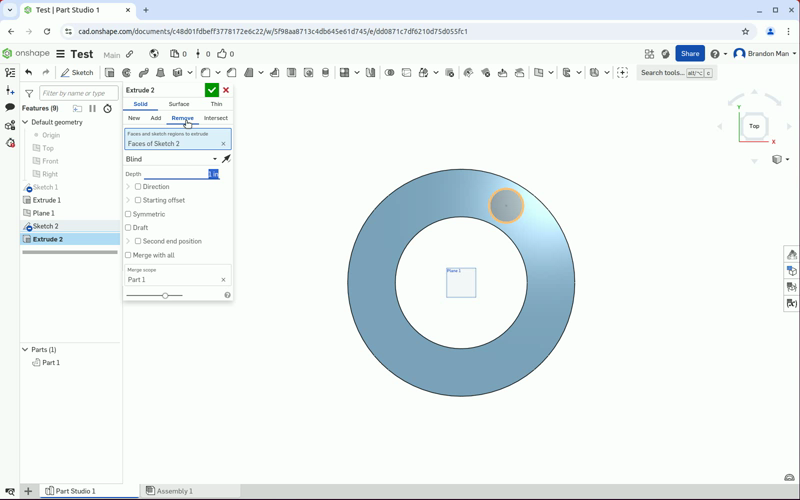
text(19.257)
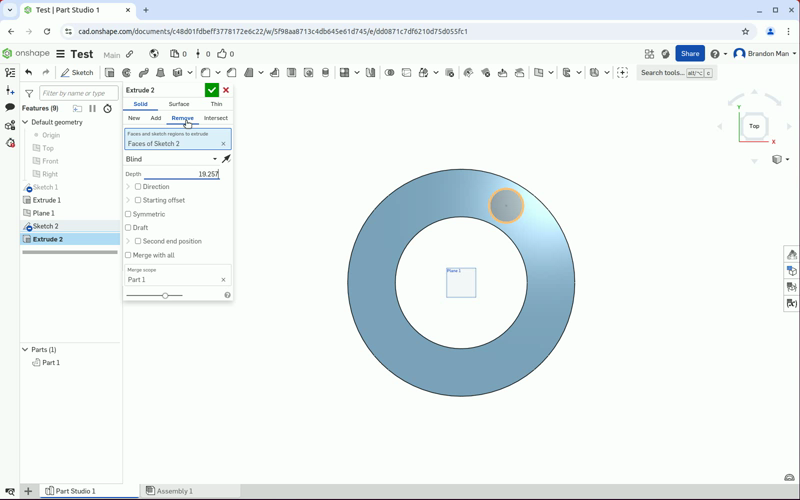
key(tab, 6)
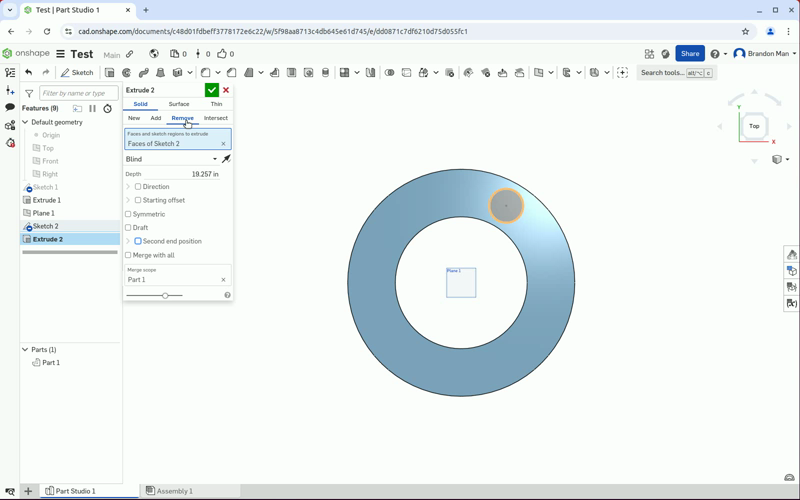
key(space)
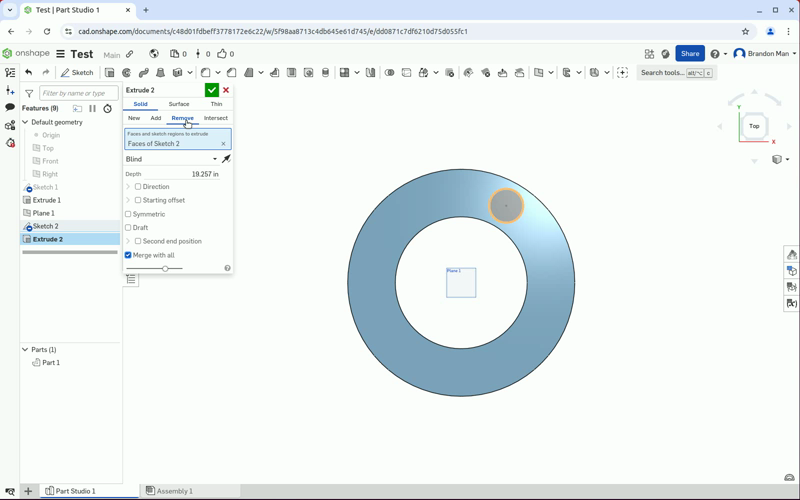
key(enter)
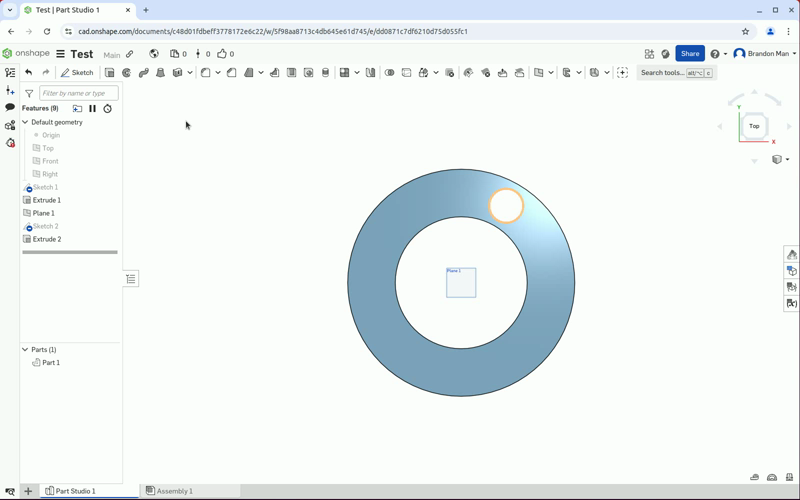
key(shift+h)
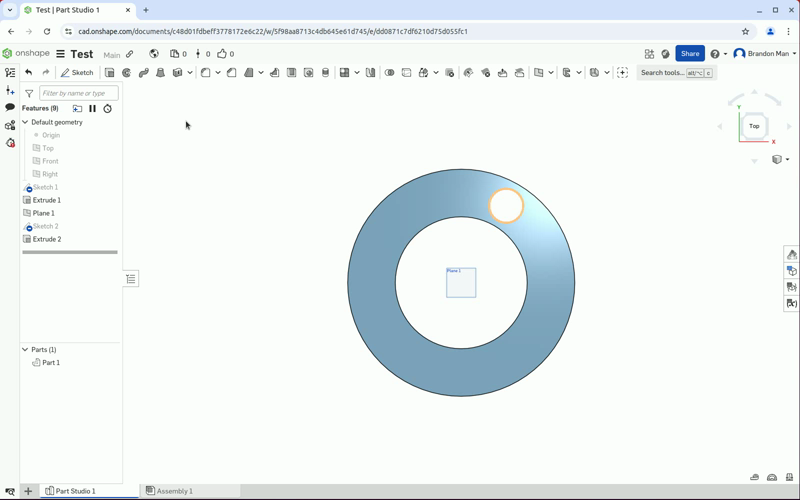
key(shift+h)
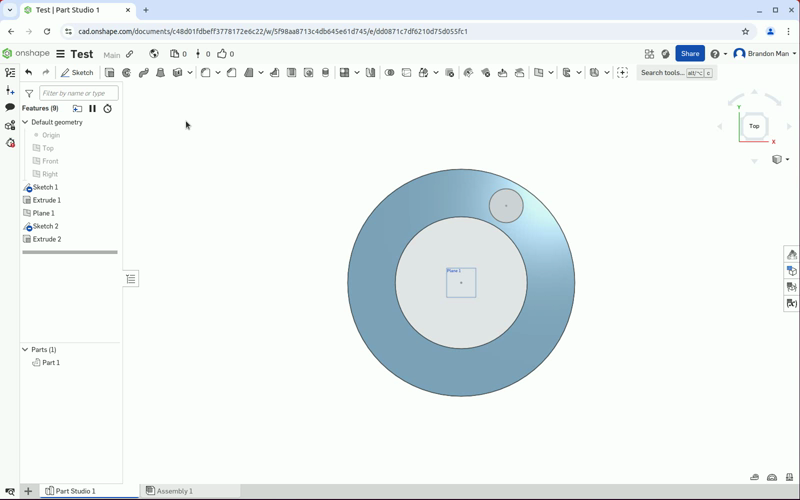
key(shift+7)
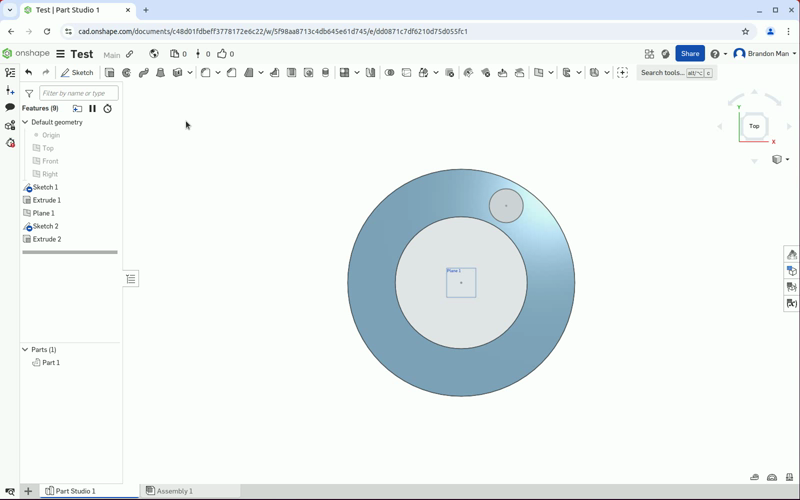
key(up, 3)
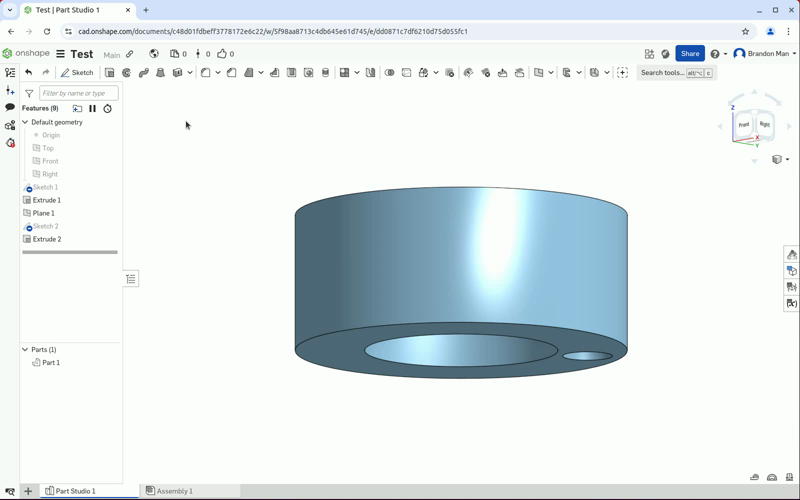
key(left, 3)
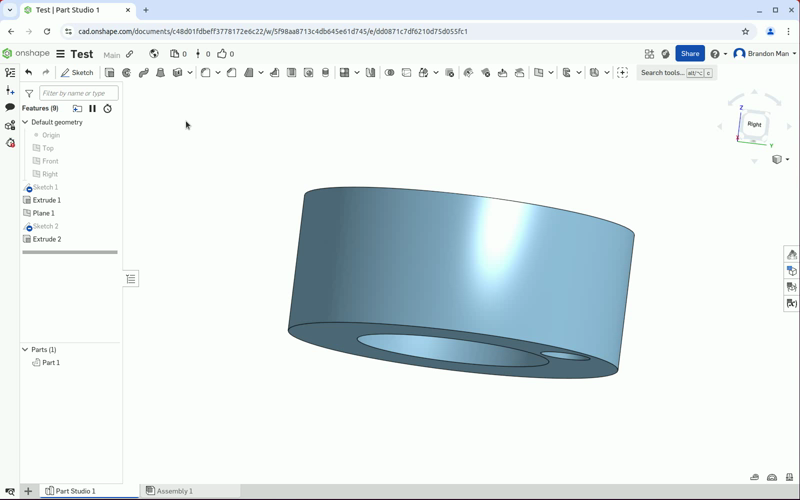
key(right, 3)
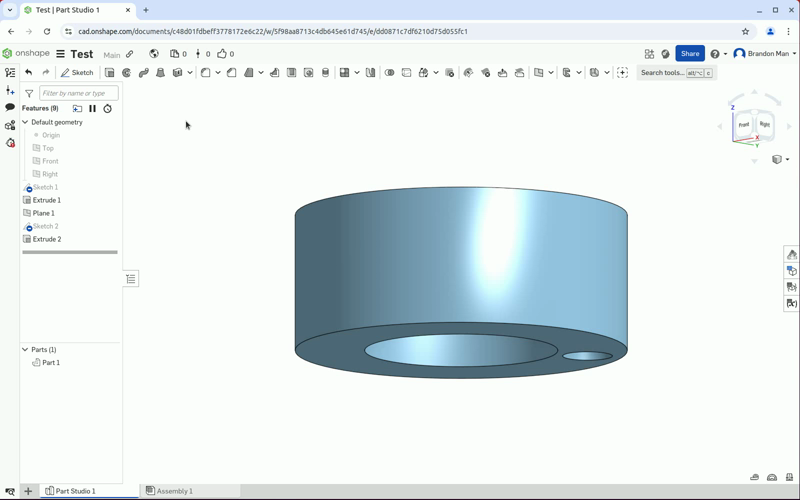
key(down, 3)
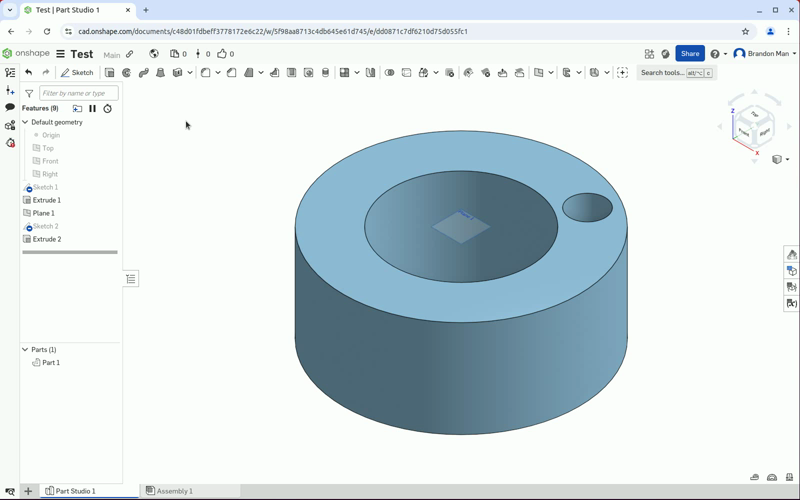
mouse_move(73, 189)
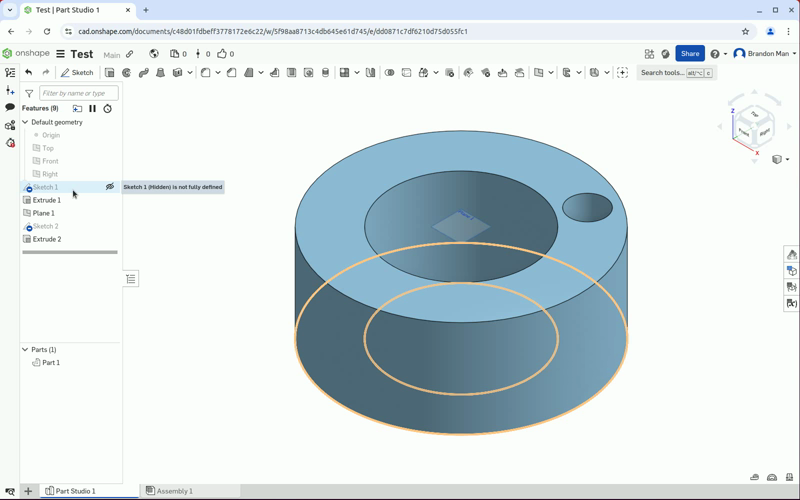
click(73, 189)